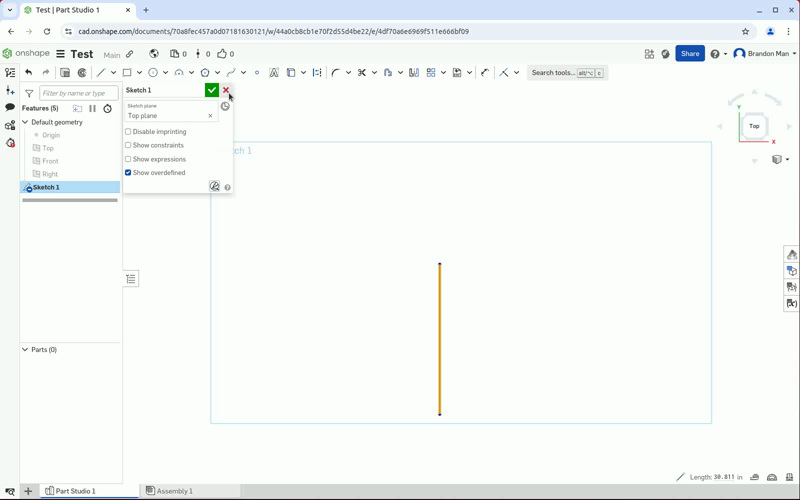
key(shift+h)
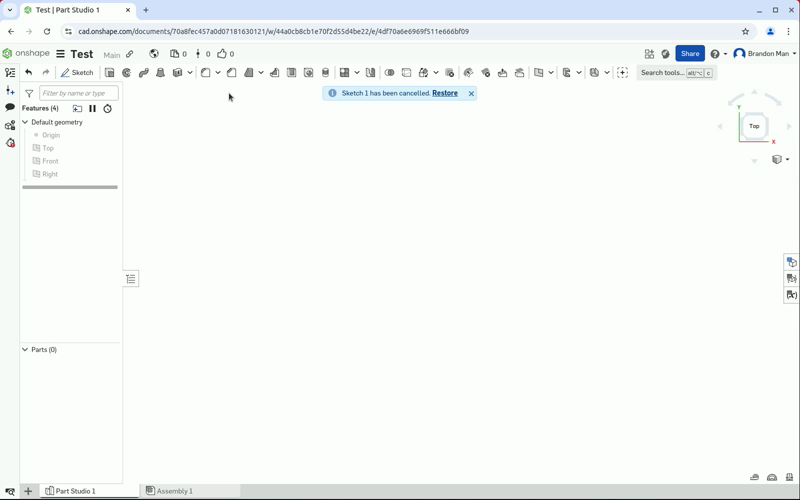
mouse_move(73, 352)
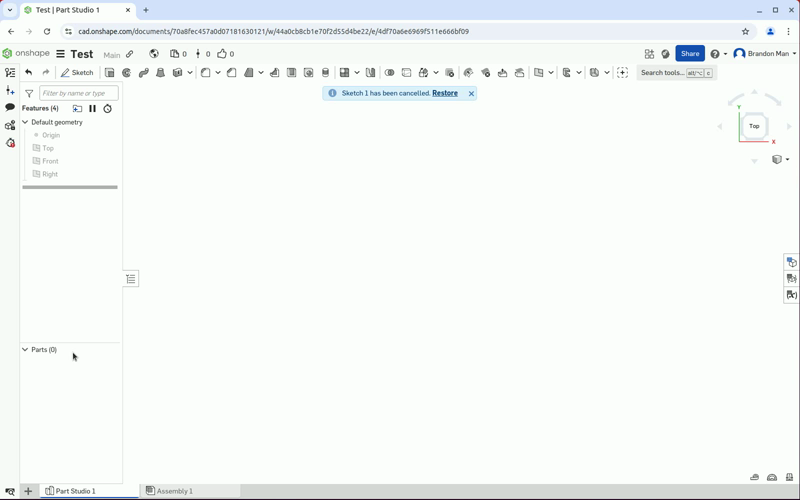
key(y)
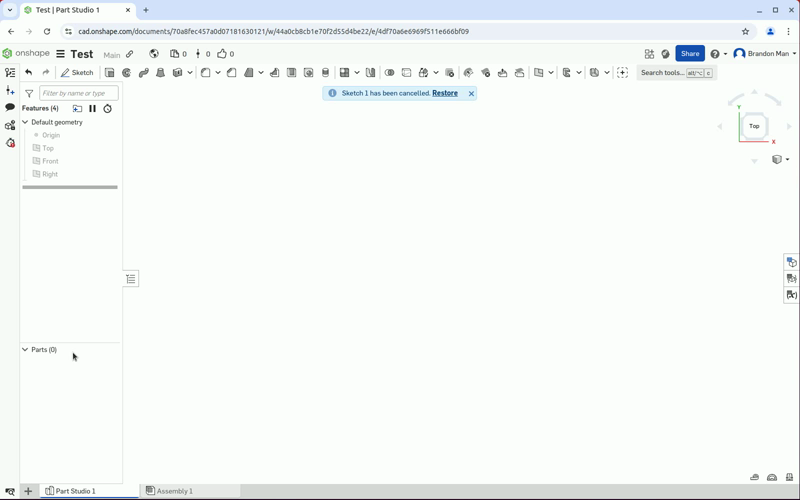
key(shift+p)
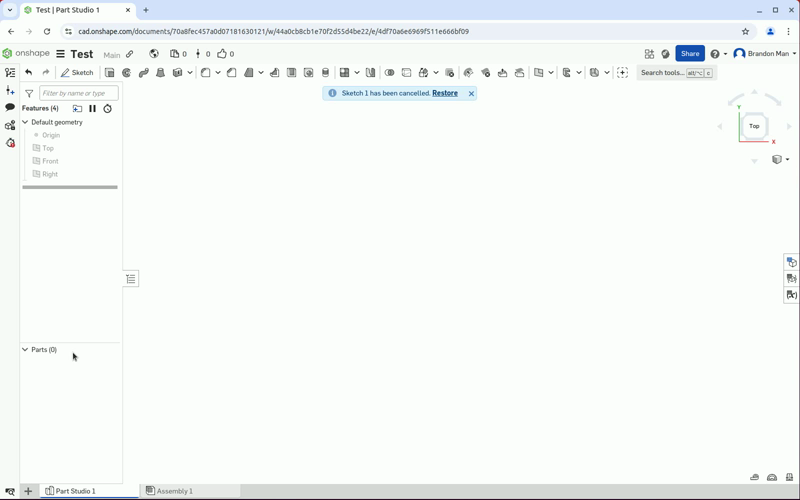
key(space)
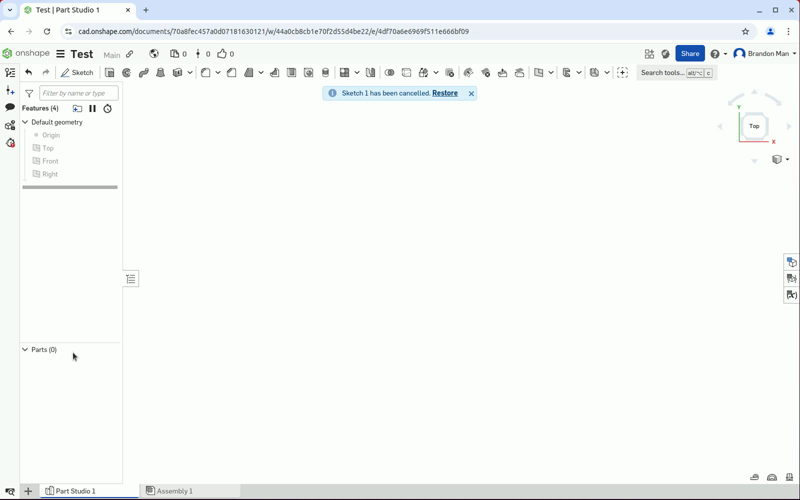
key_down(shift)
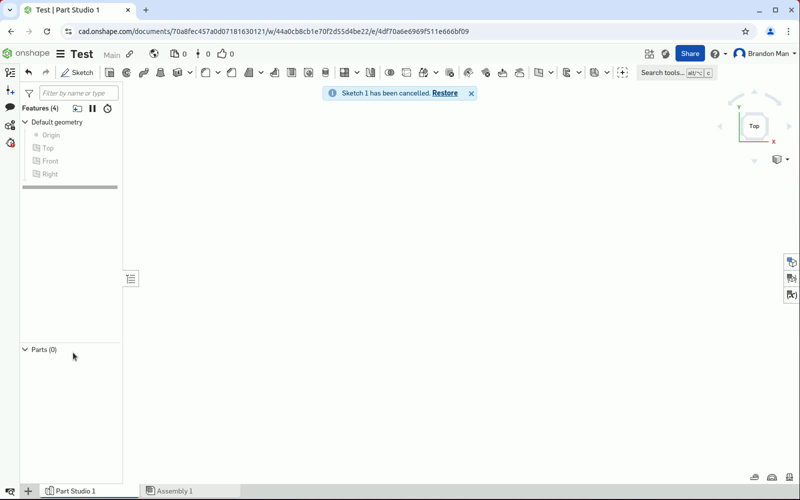
key(up)
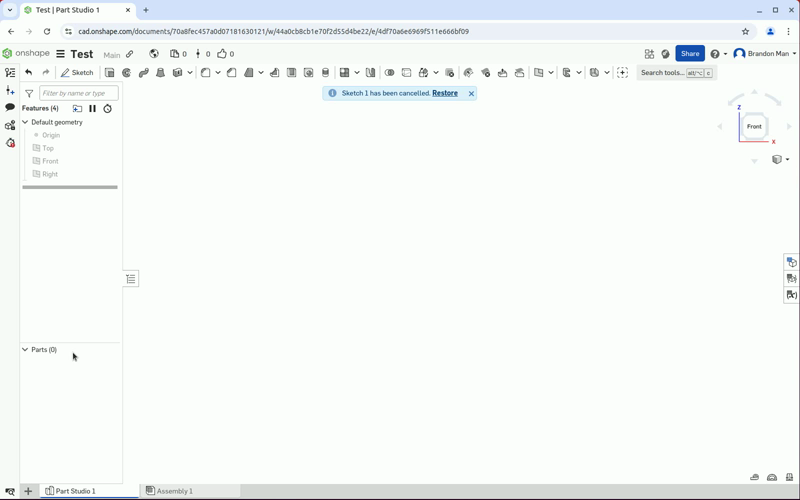
key_up(shift)
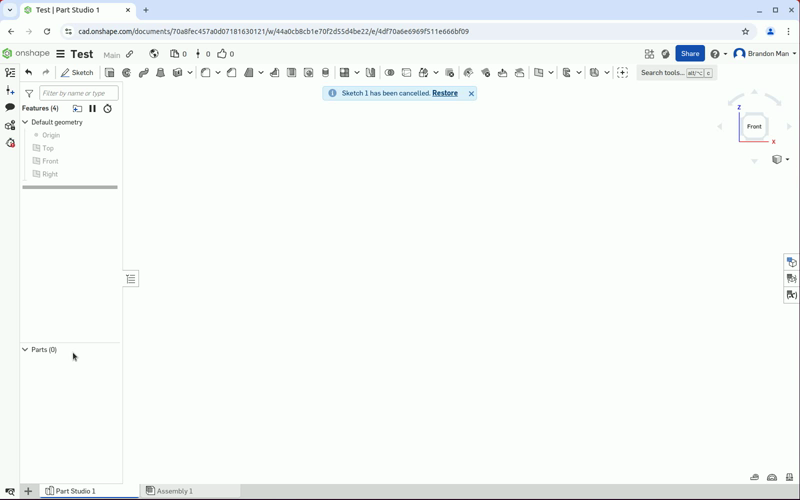
mouse_move(73, 352)
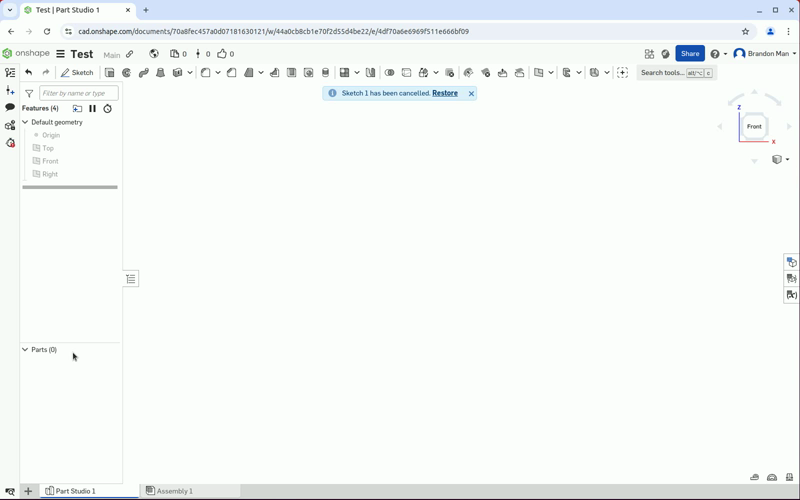
key(shift+y)
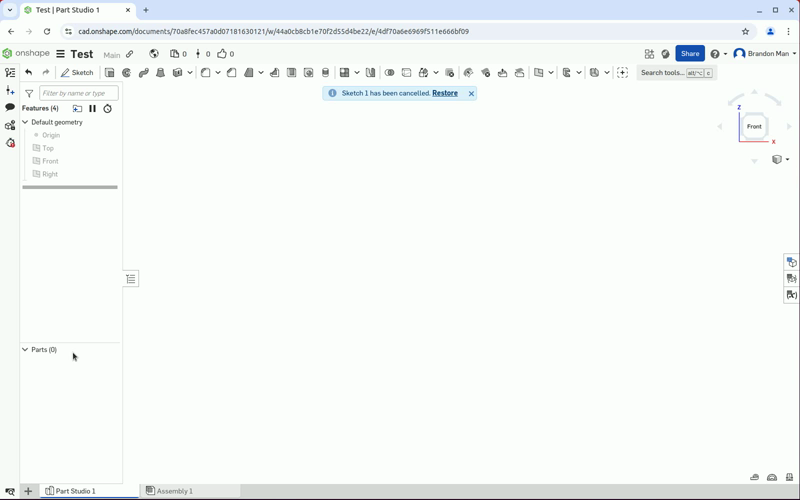
key(shift+s)
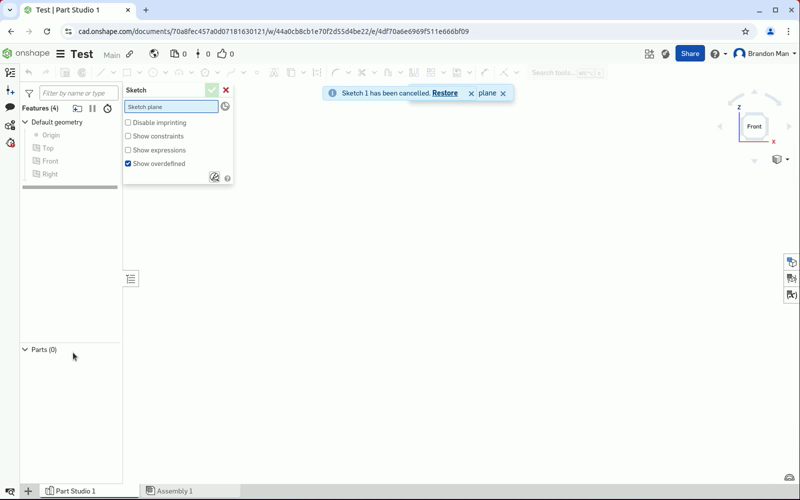
mouse_move(73, 163)
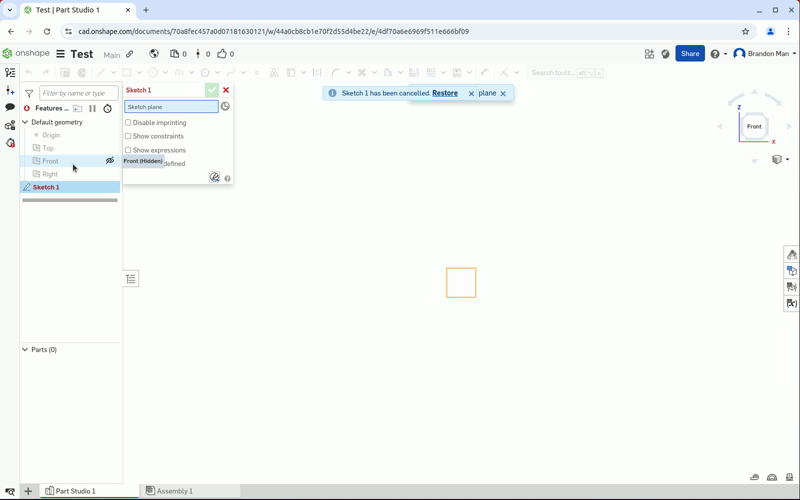
click(73, 163)
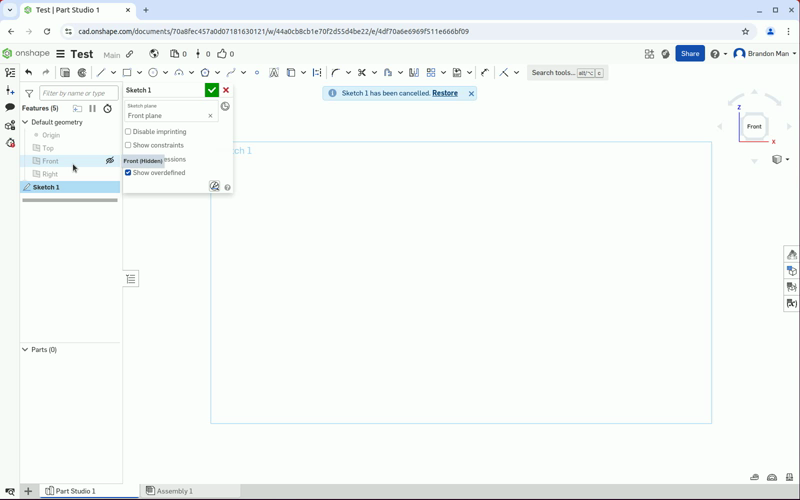
mouse_move(73, 352)
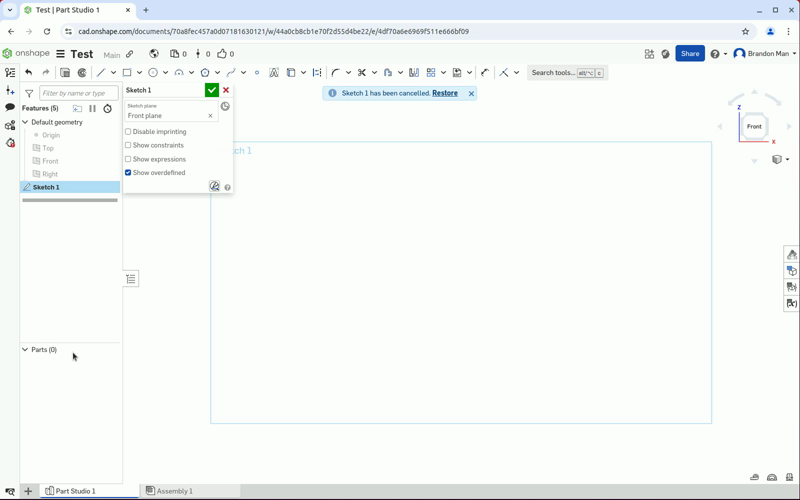
key(y)
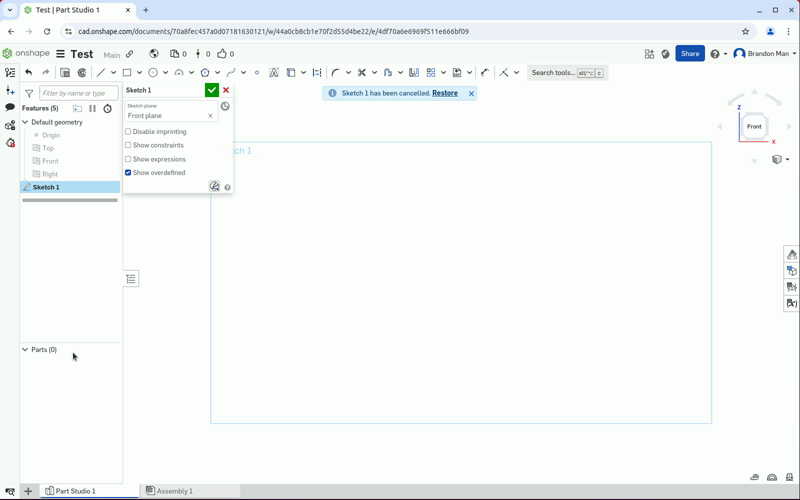
key(c)
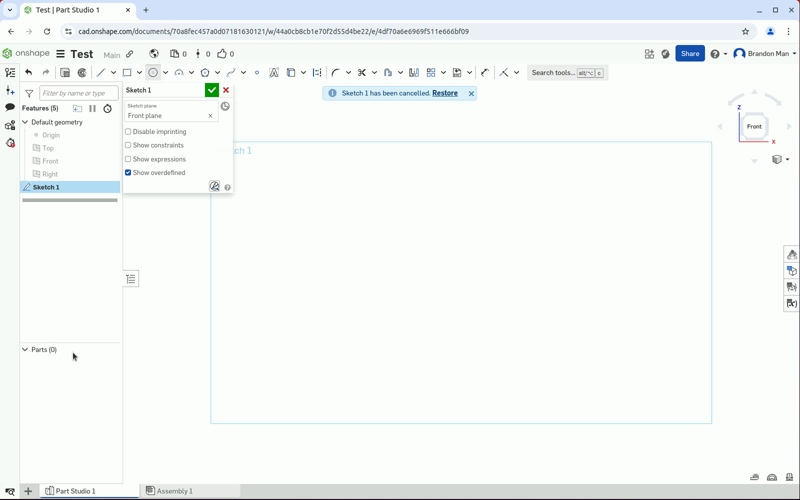
key_down(shift)
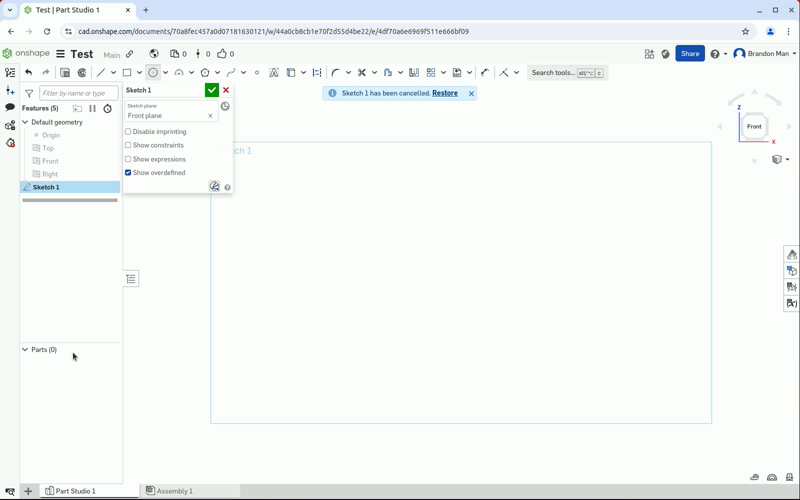
mouse_move(468, 290)
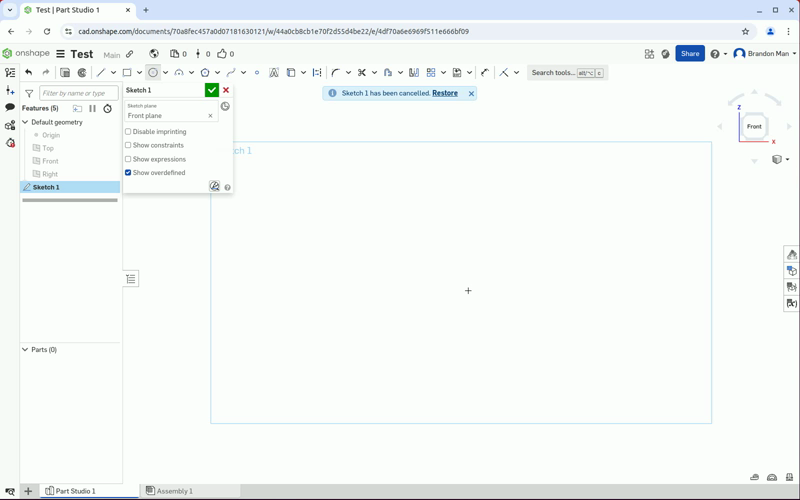
click(468, 290)
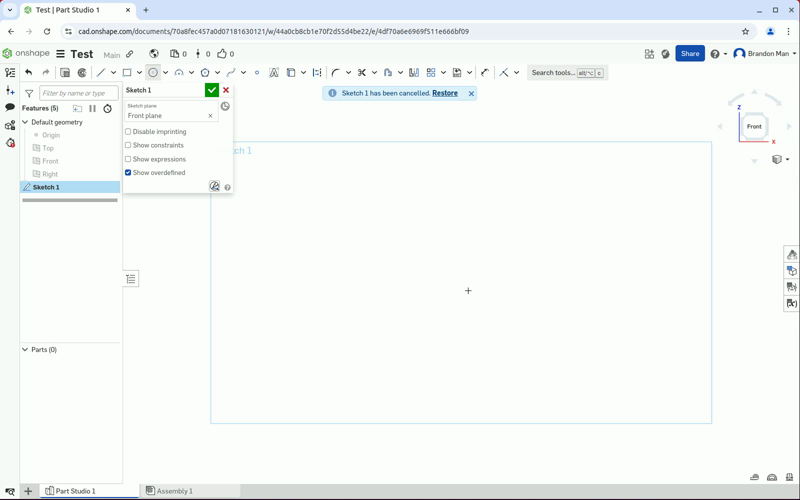
key_up(shift)
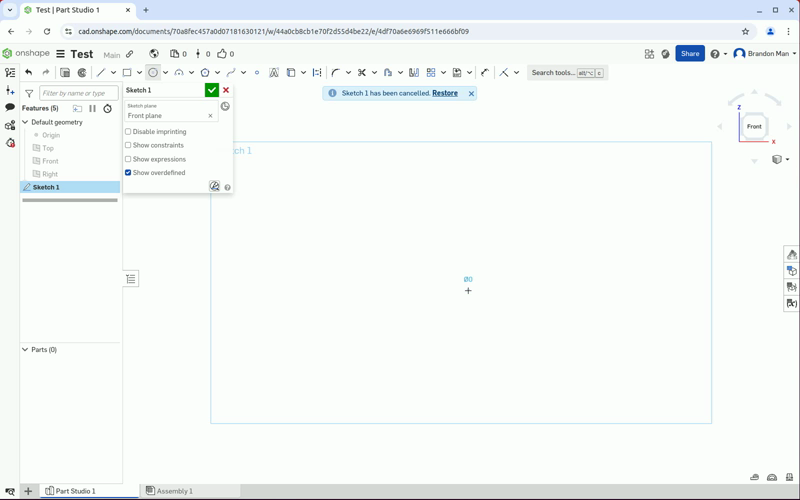
mouse_move(470, 290)
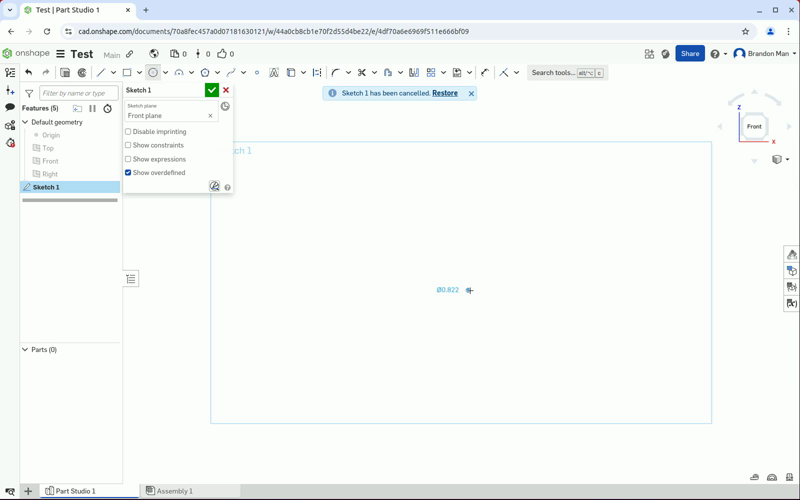
scroll(6)
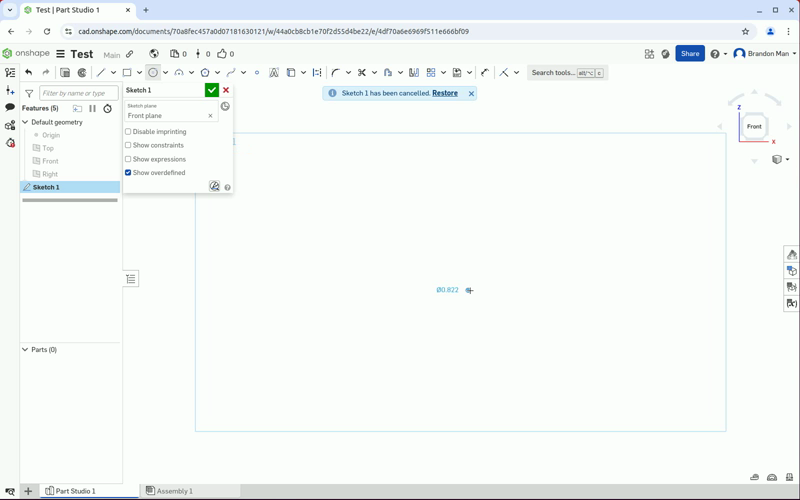
scroll(6)
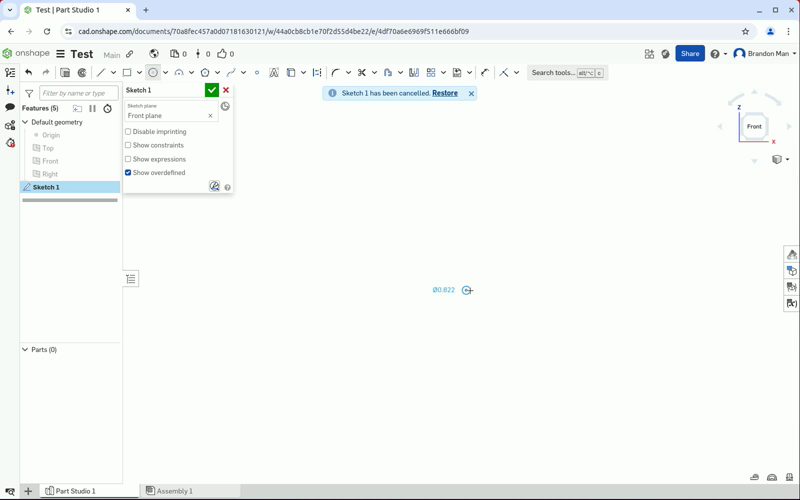
scroll(6)
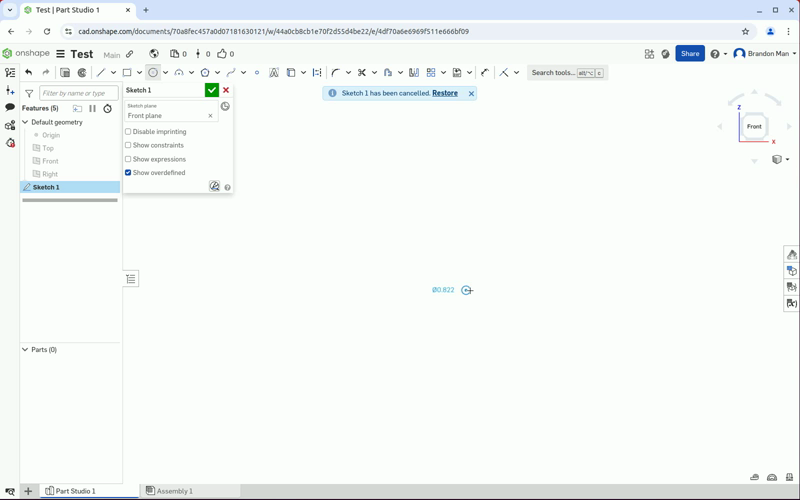
scroll(6)
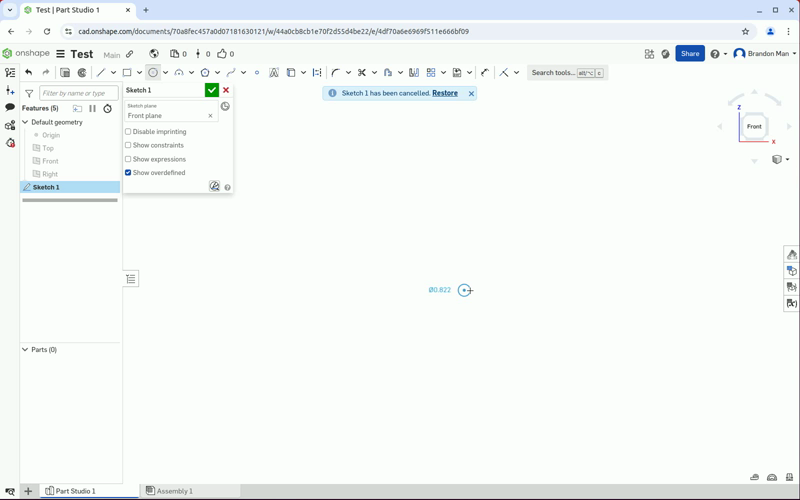
scroll(6)
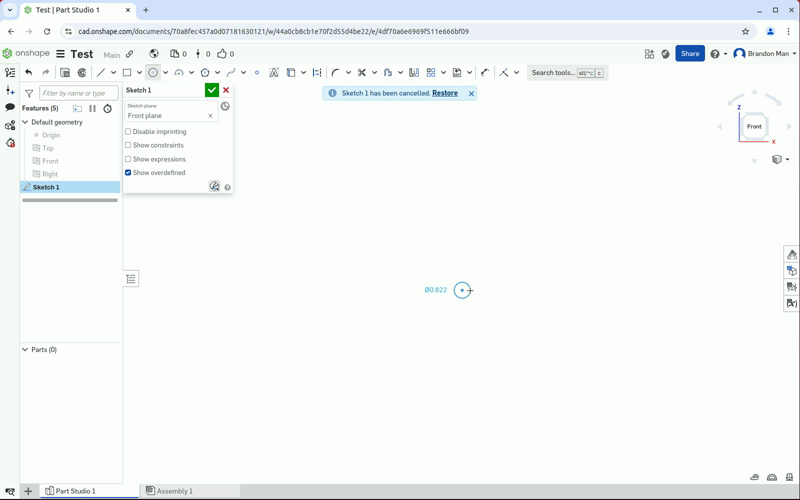
scroll(6)
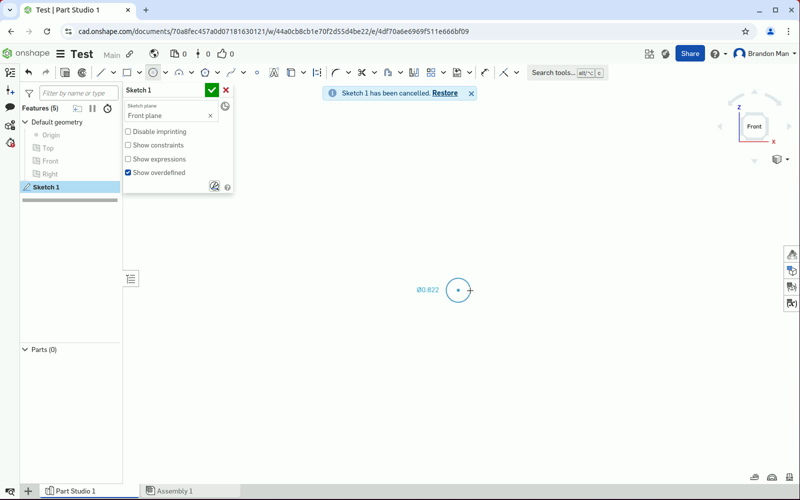
scroll(6)
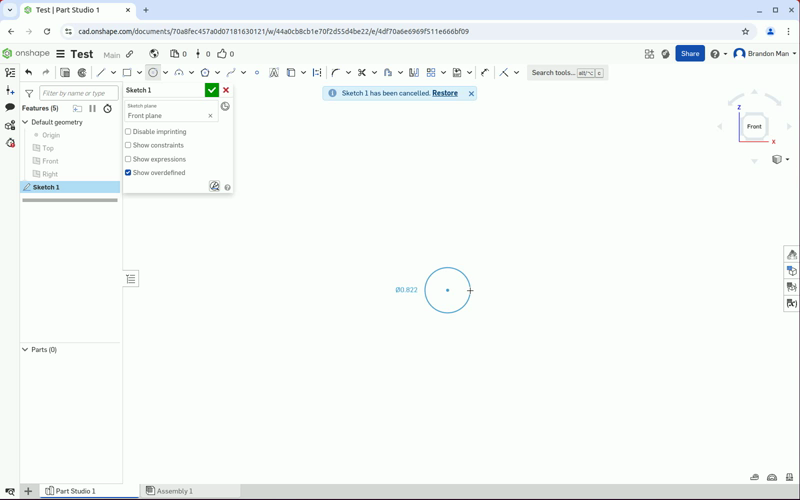
click(470, 290)
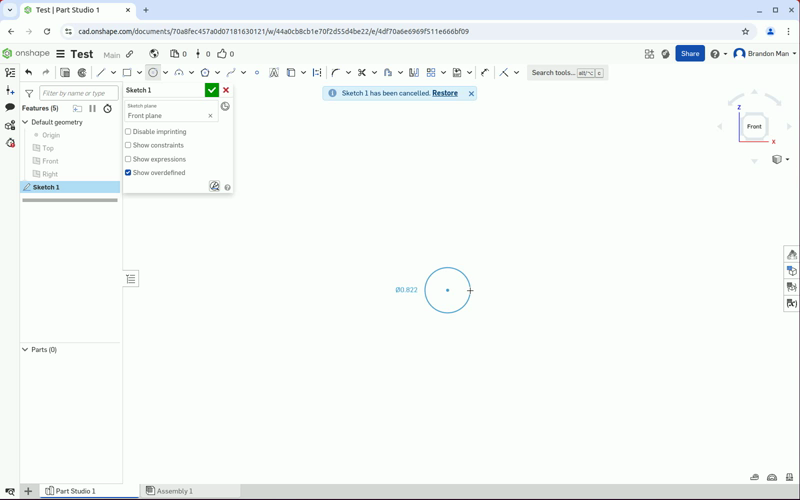
scroll(-6)
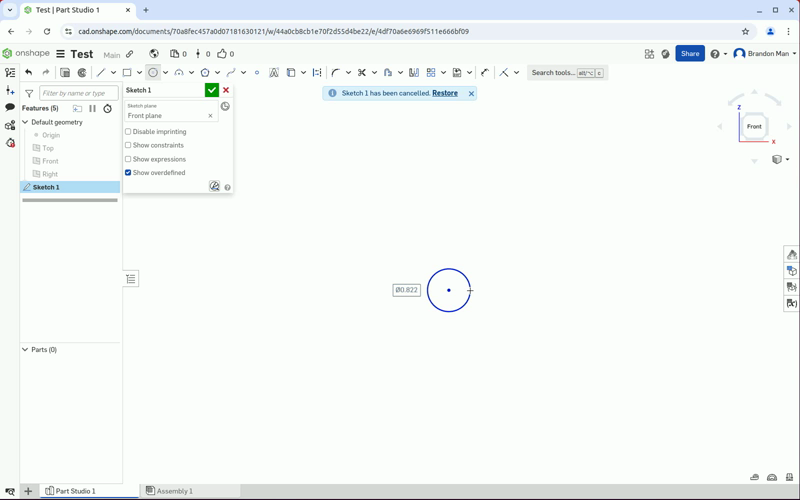
scroll(-6)
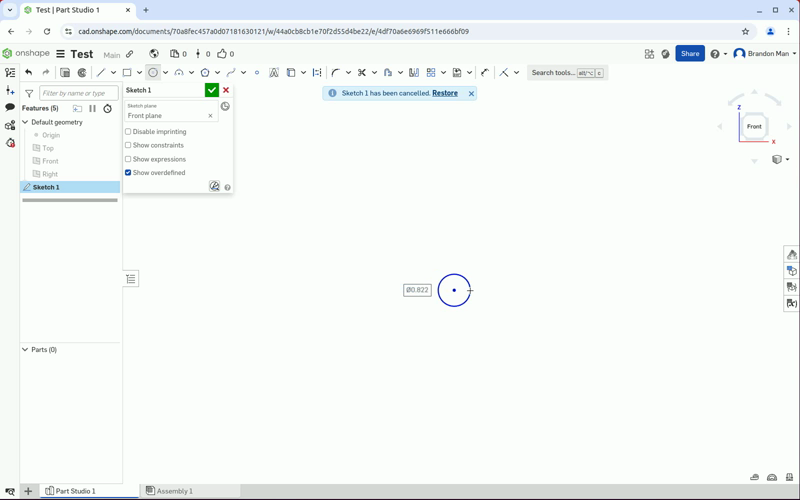
scroll(-6)
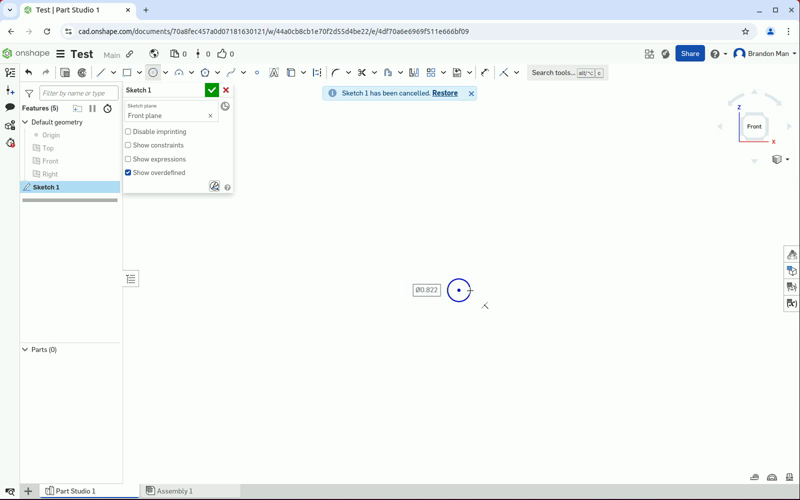
scroll(-6)
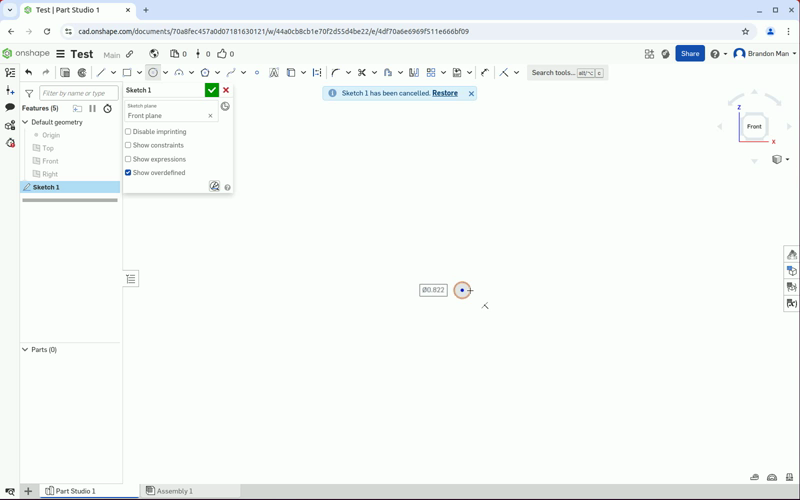
scroll(-6)
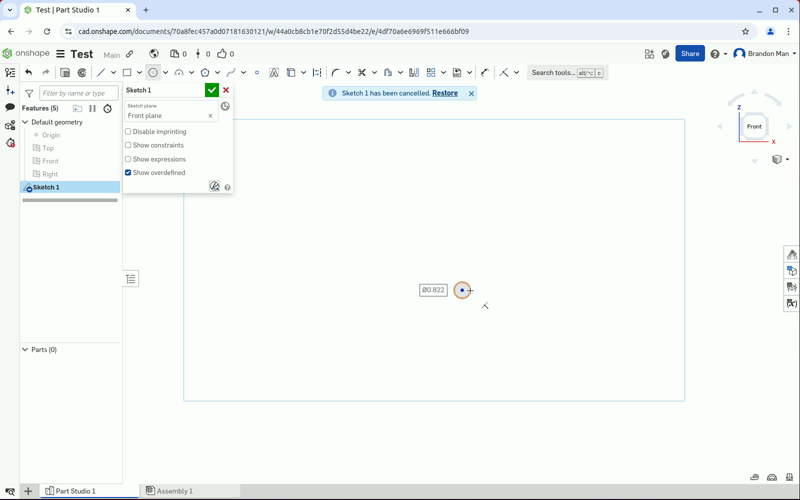
scroll(-6)
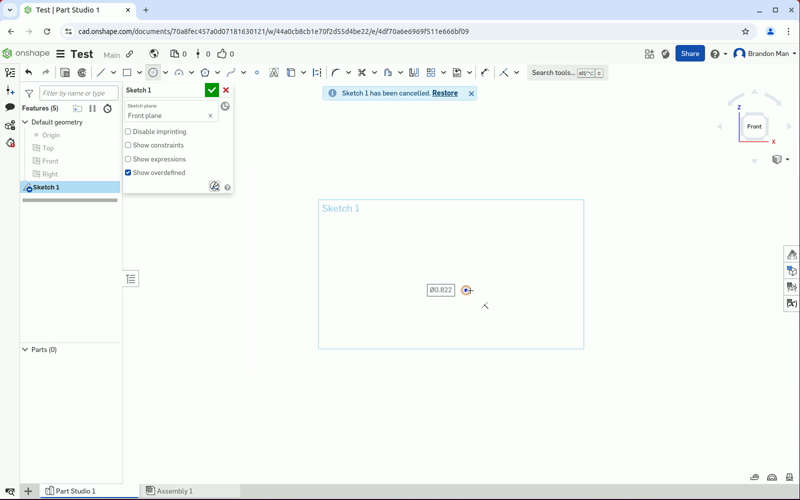
scroll(-6)
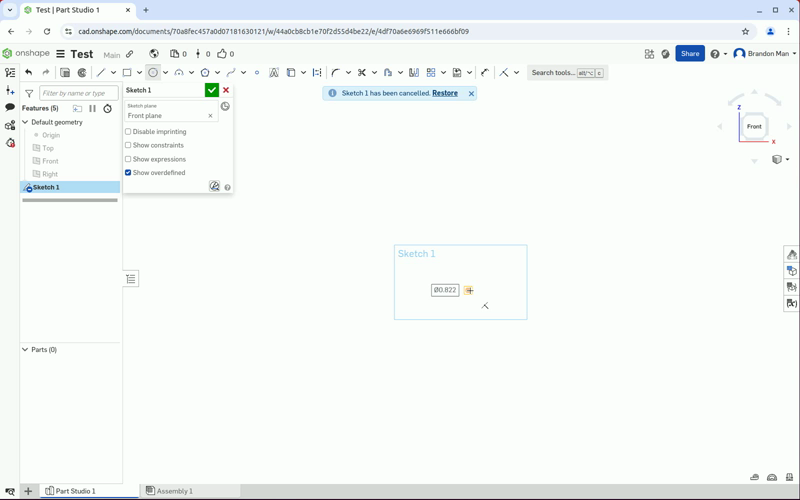
key(esc)
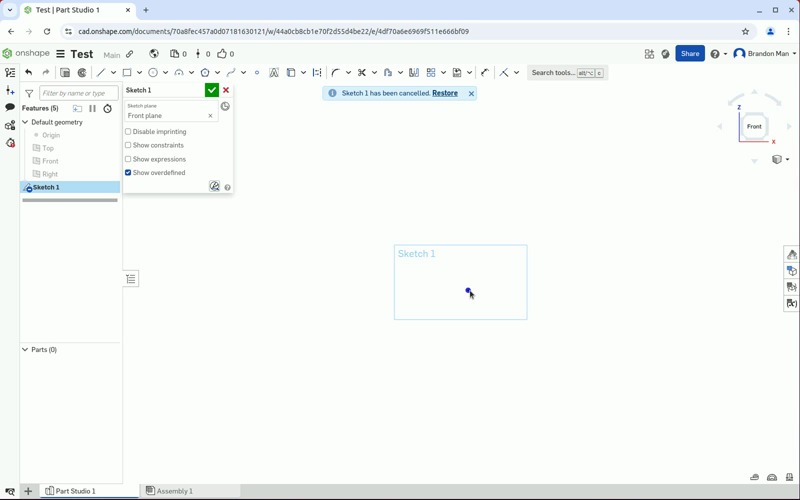
mouse_move(469, 289)
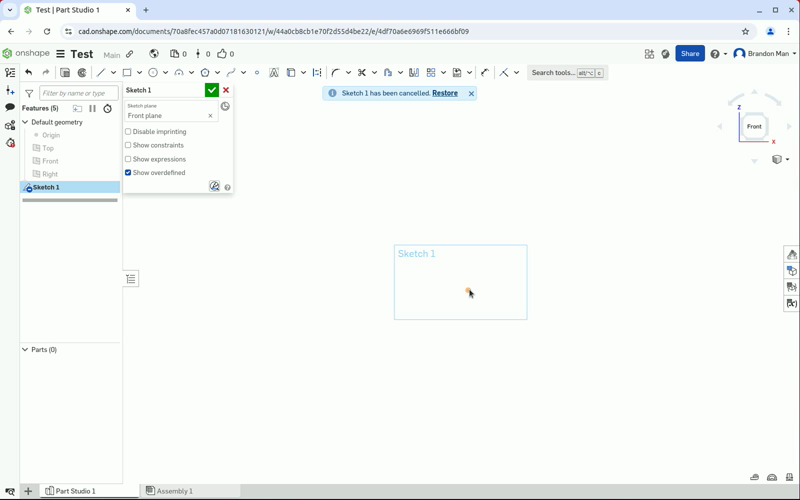
scroll(6)
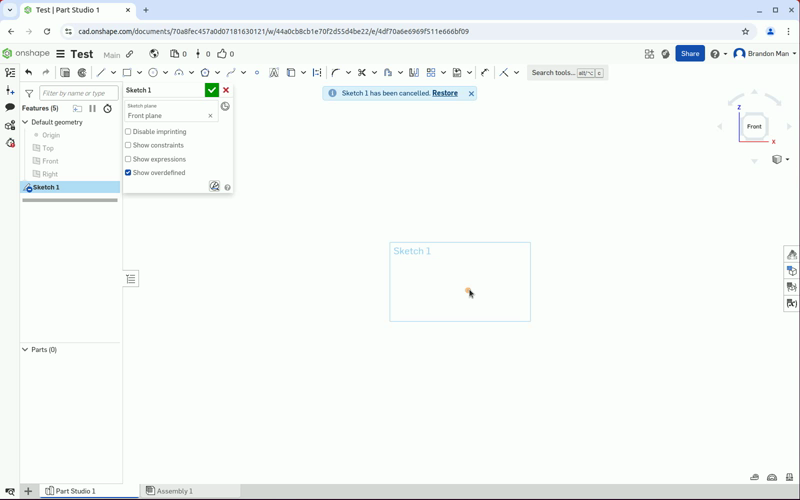
scroll(6)
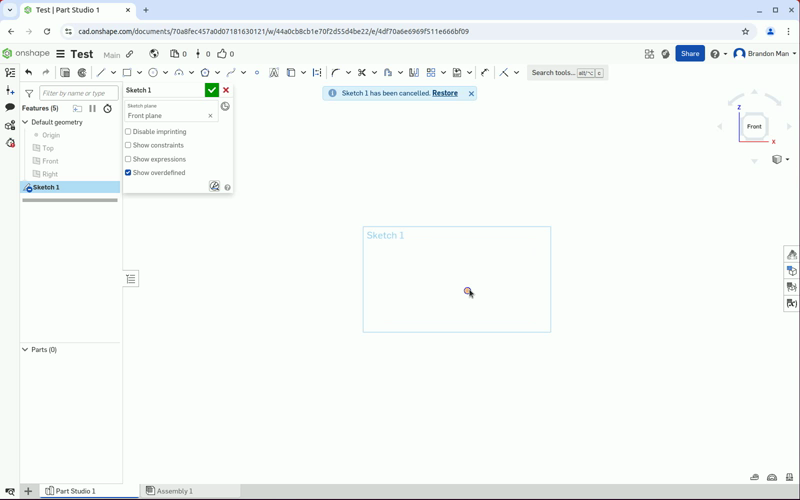
scroll(6)
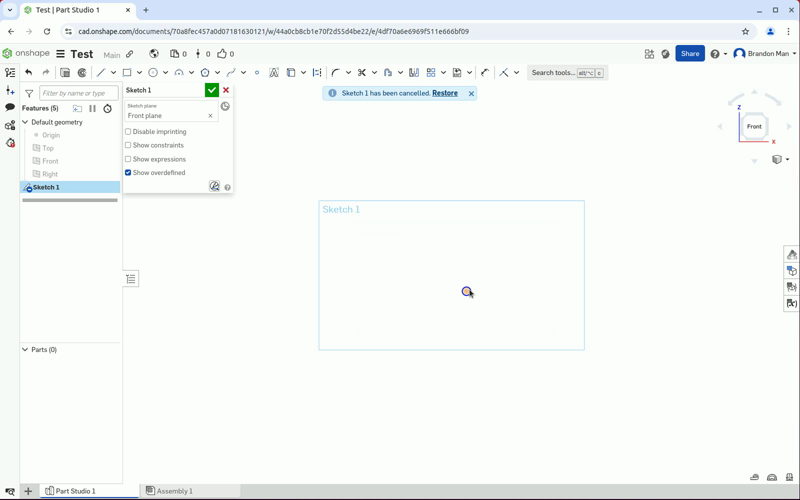
scroll(6)
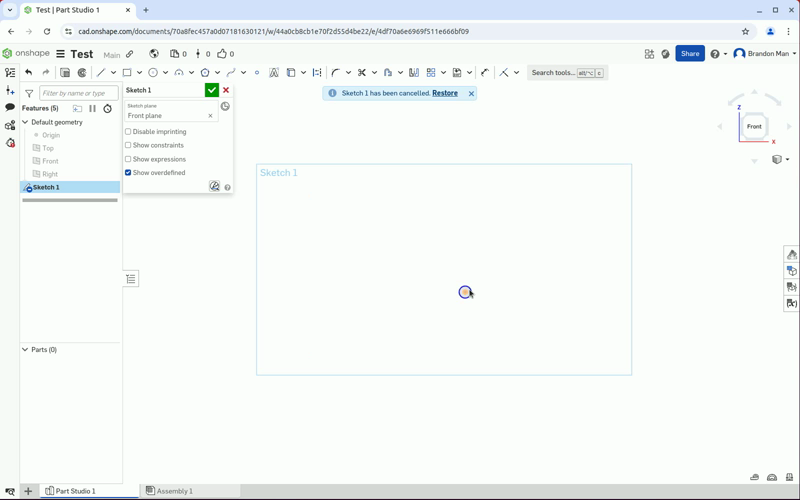
scroll(6)
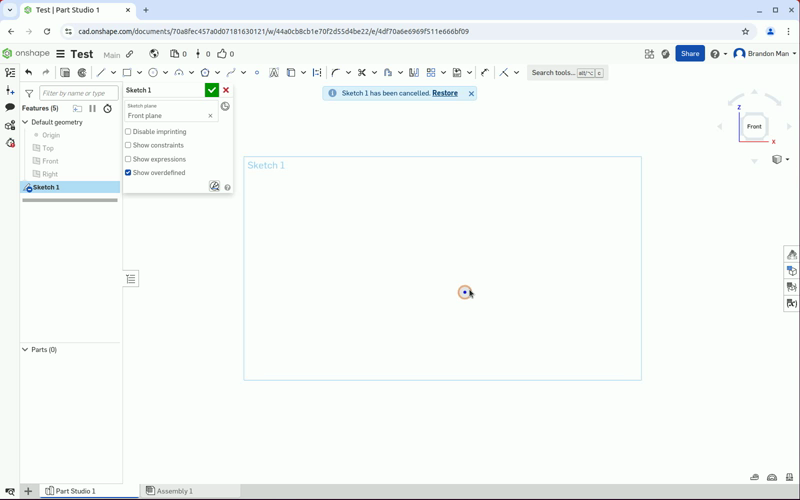
scroll(6)
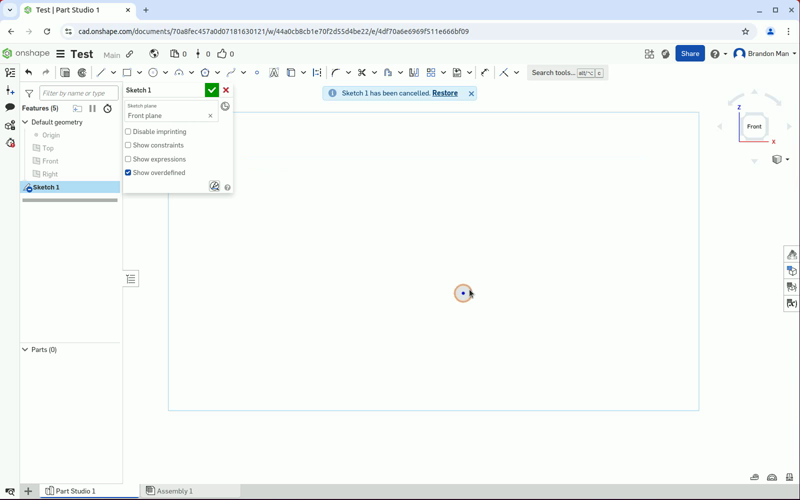
scroll(6)
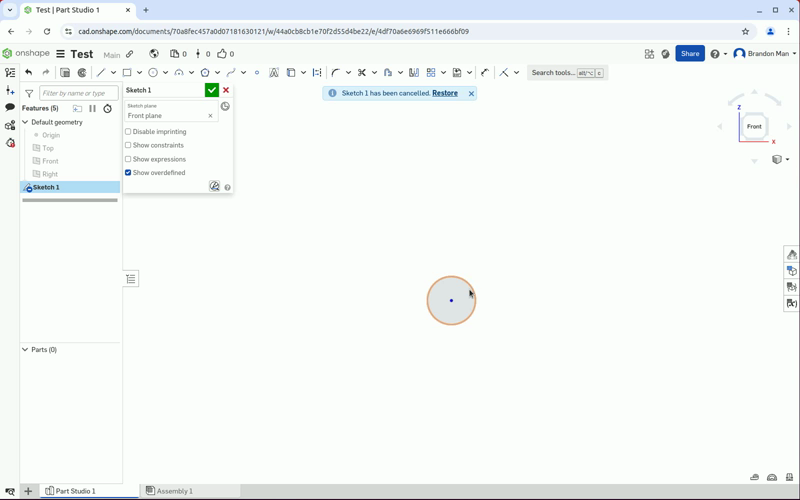
click(469, 289)
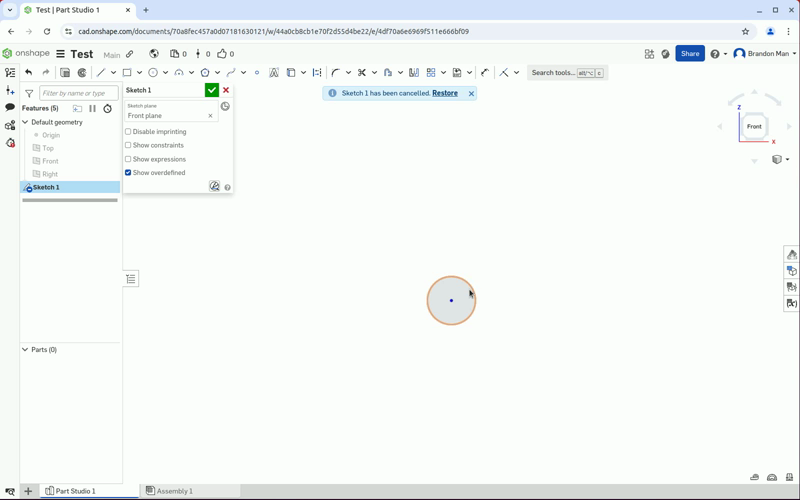
scroll(-6)
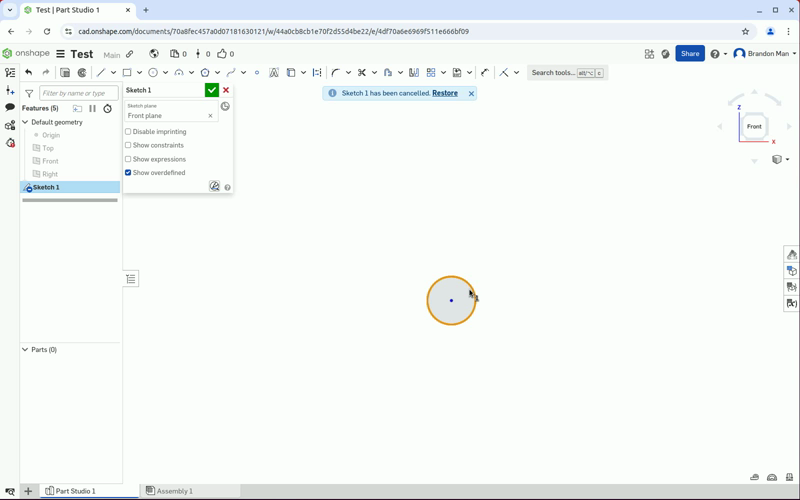
scroll(-6)
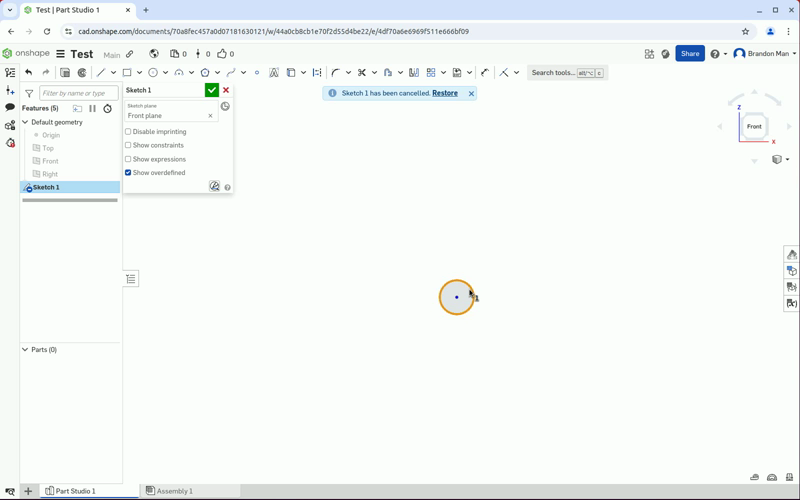
scroll(-6)
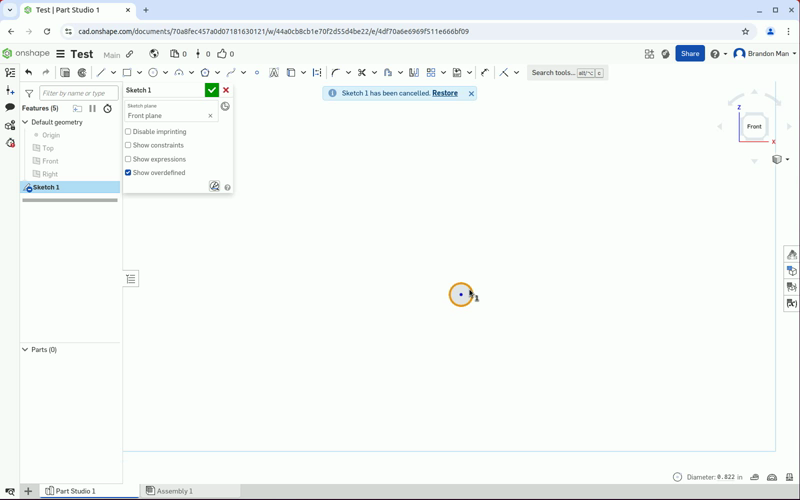
scroll(-6)
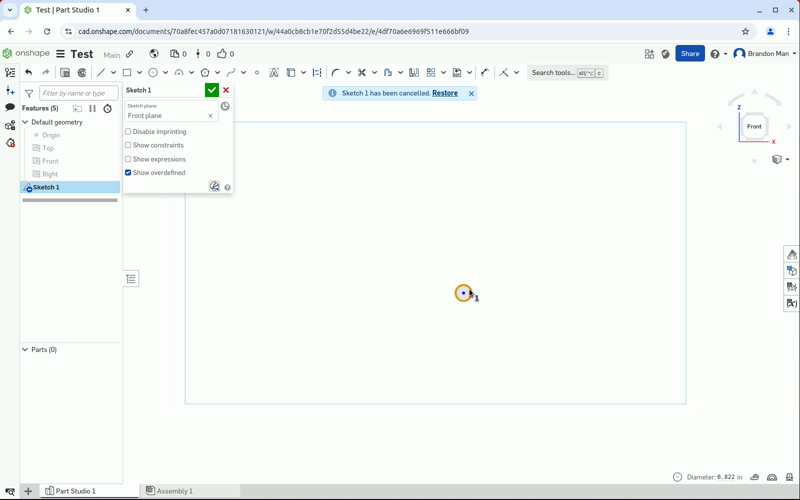
scroll(-6)
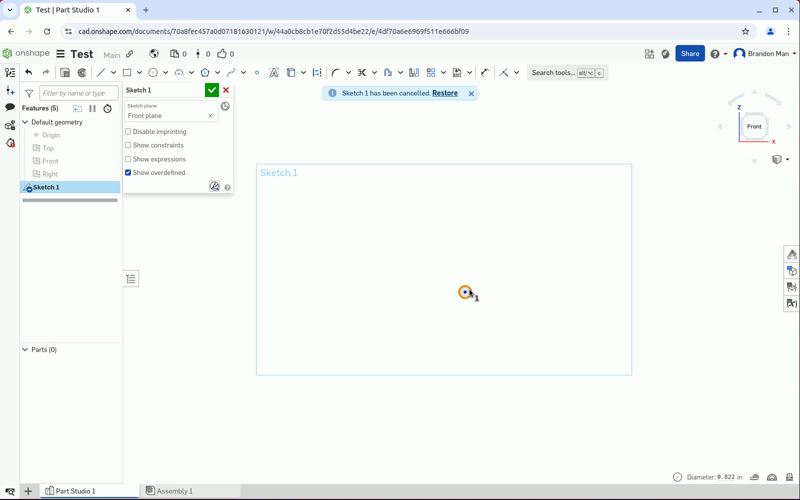
scroll(-6)
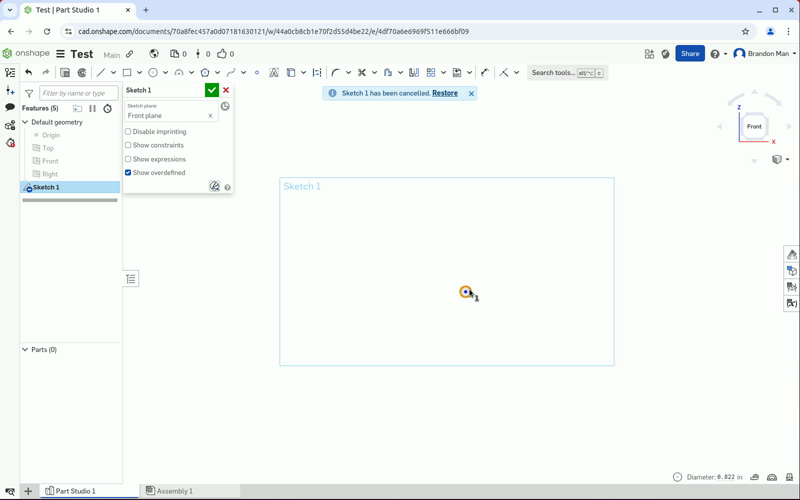
scroll(-6)
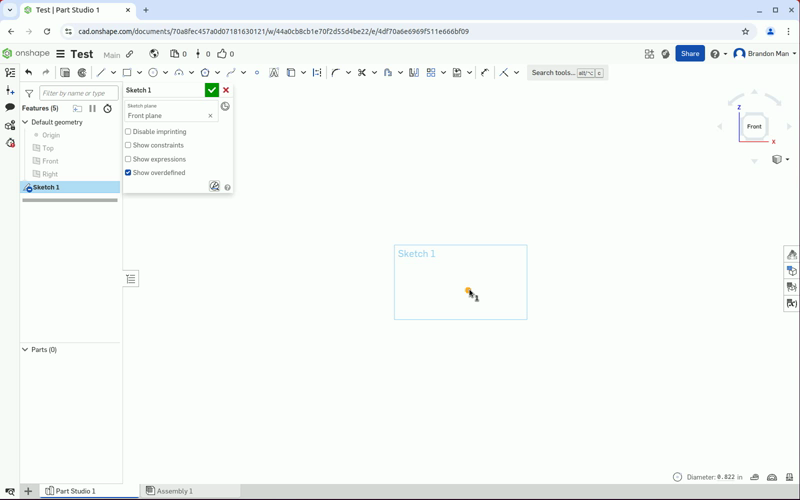
mouse_move(73, 352)
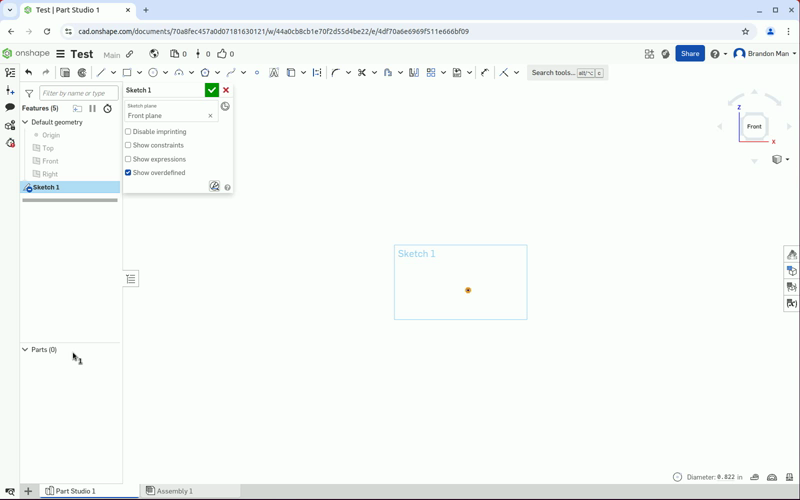
key(shift+y)
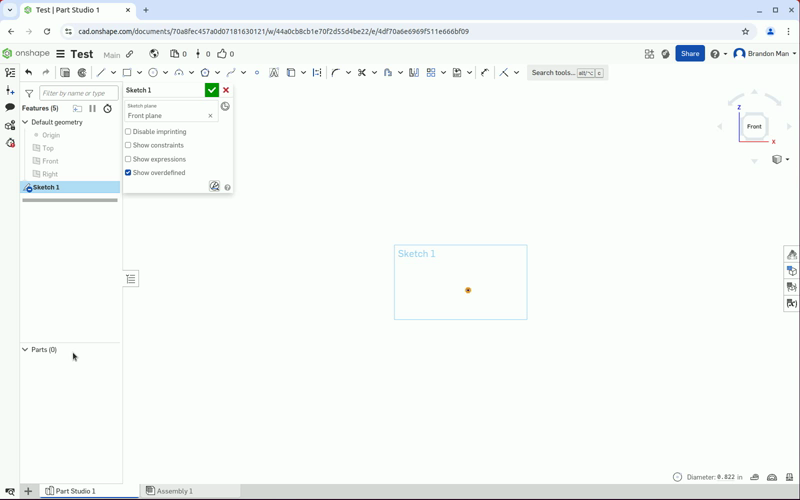
key(shift+e)
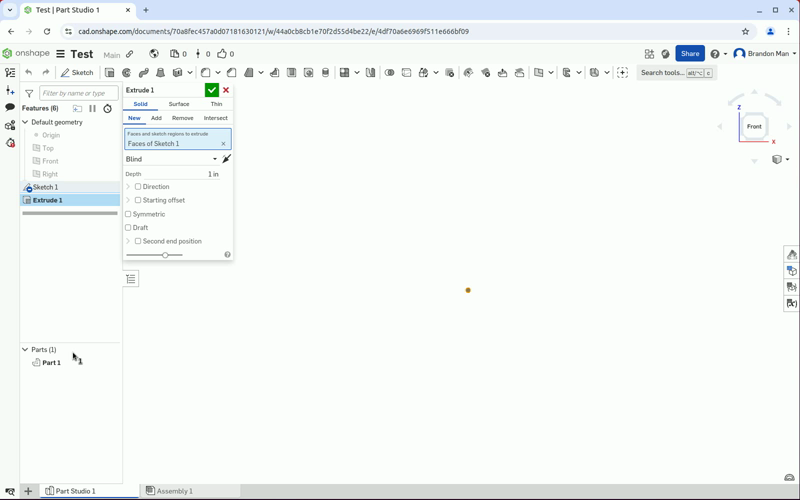
mouse_move(143, 106)
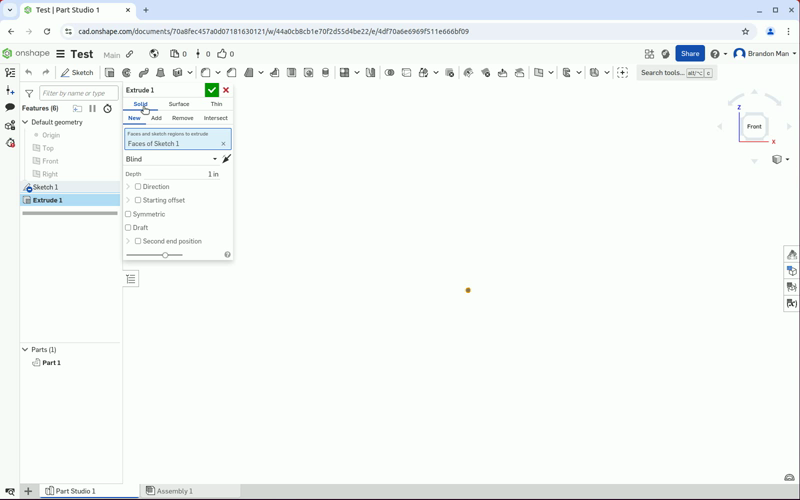
click(143, 106)
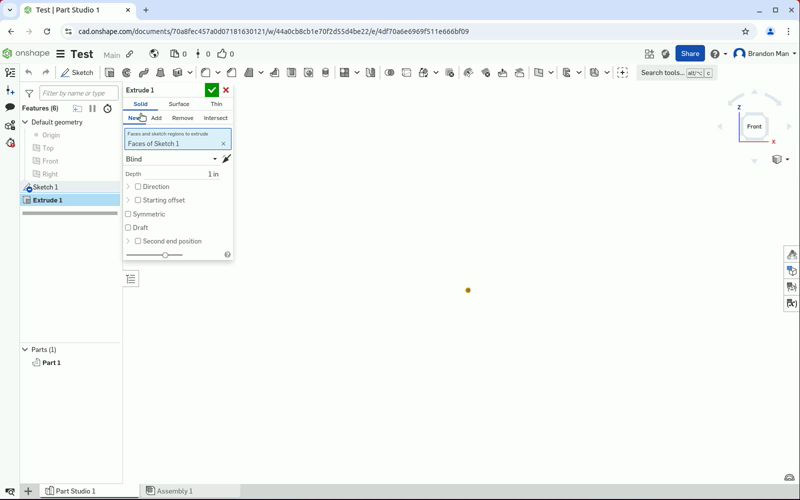
mouse_move(137, 120)
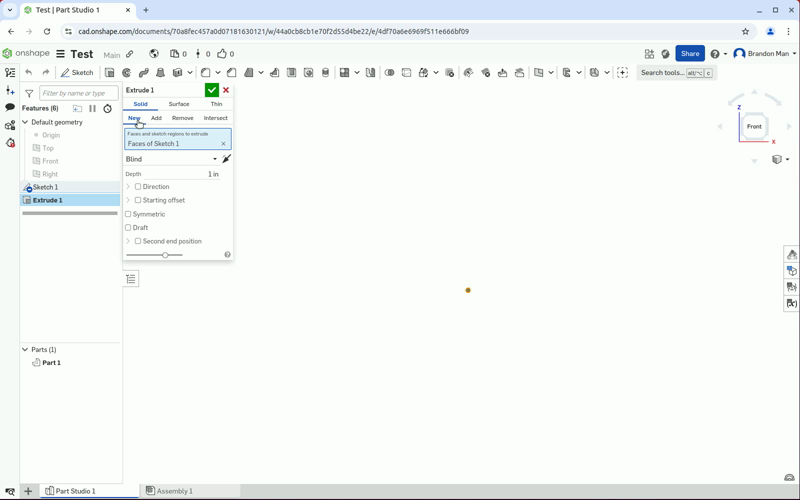
click(137, 120)
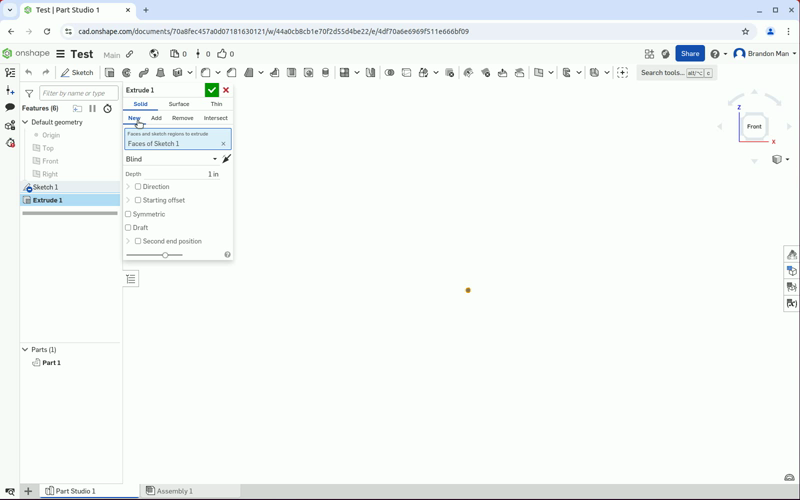
key(tab, 4)
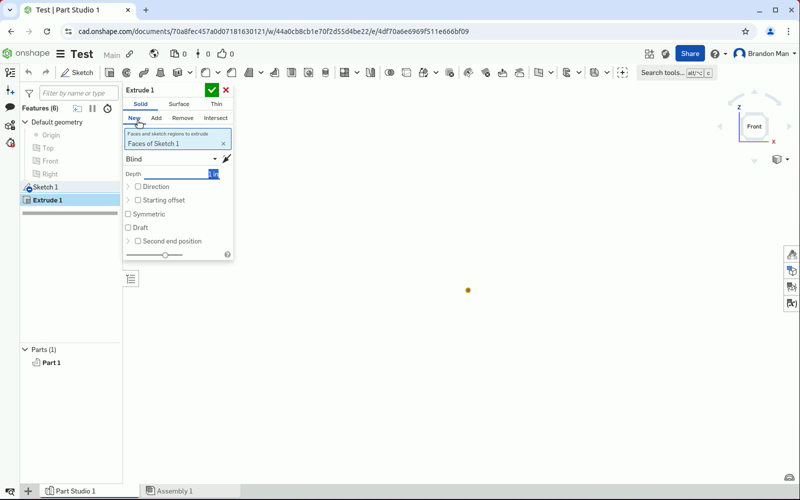
text(23.108)
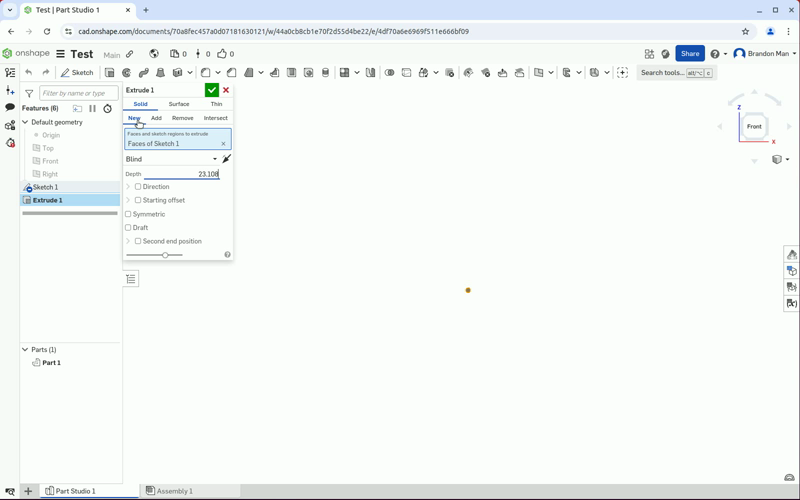
key(enter)
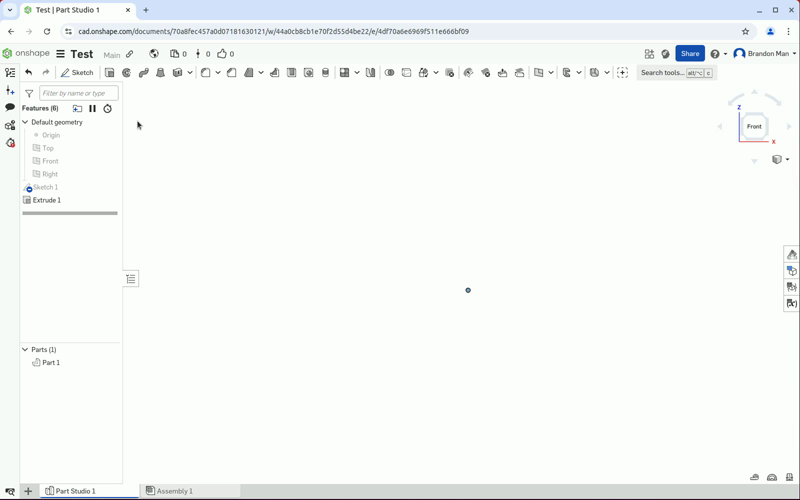
key(shift+h)
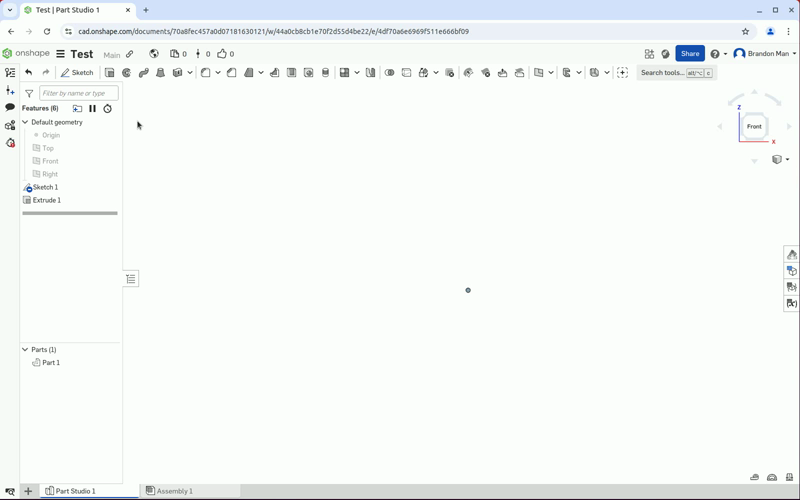
key(shift+h)
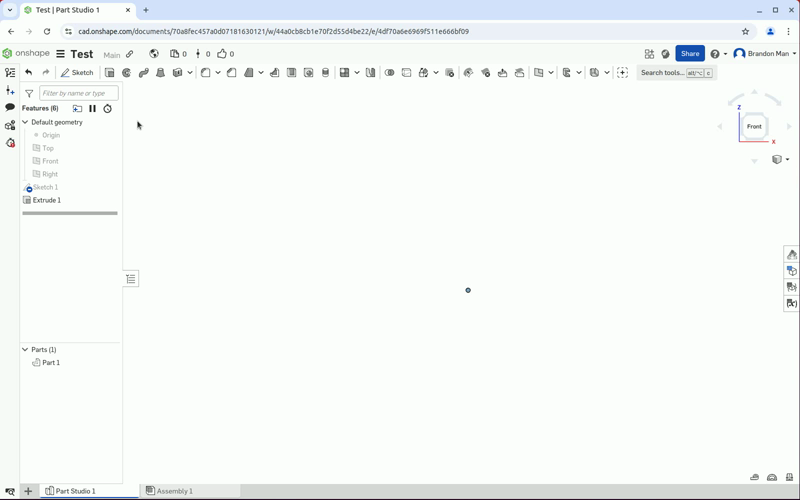
mouse_move(73, 189)
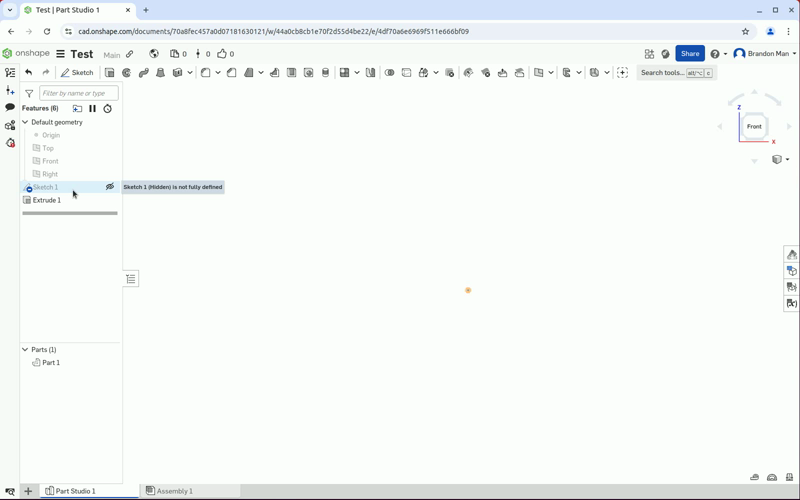
click(73, 189)
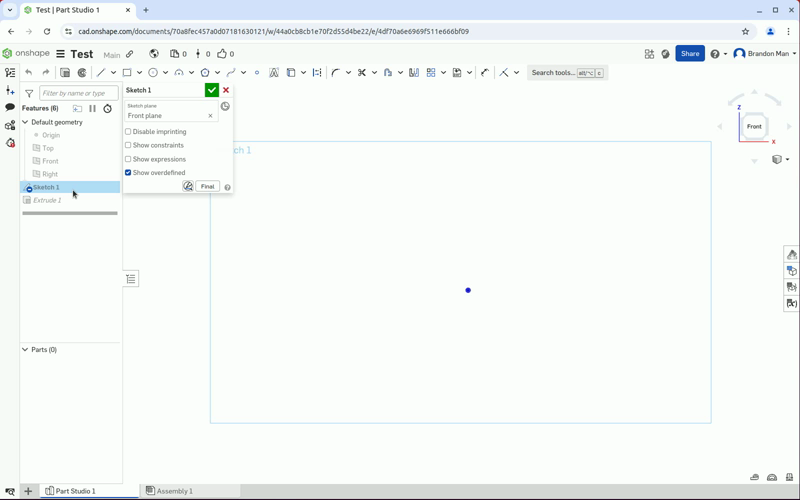
mouse_move(229, 92)
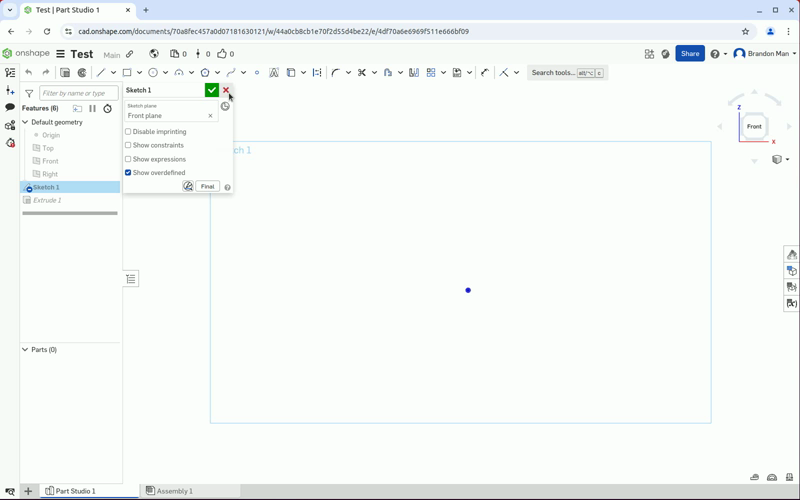
click(229, 92)
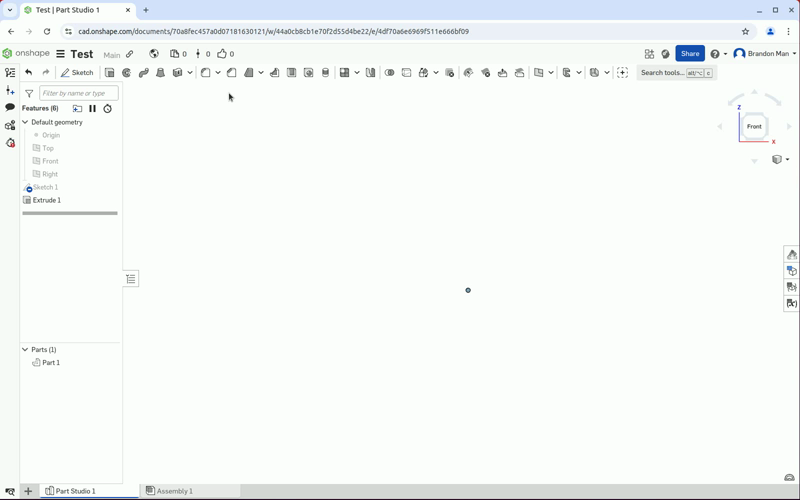
mouse_move(541, 75)
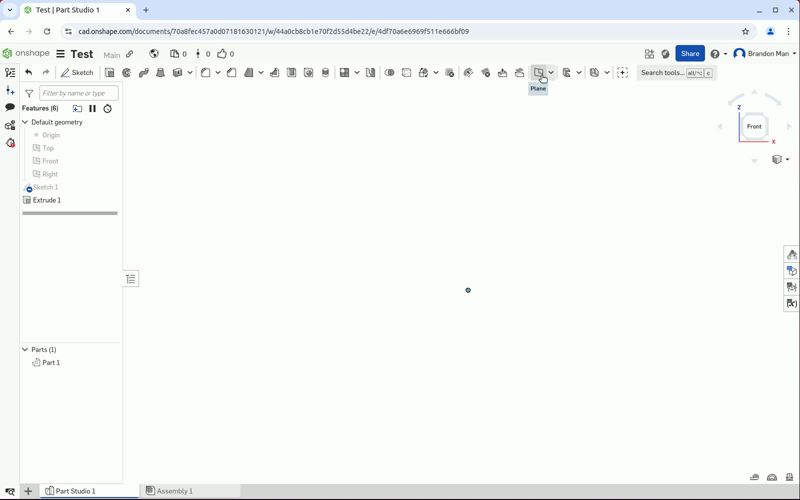
click(541, 75)
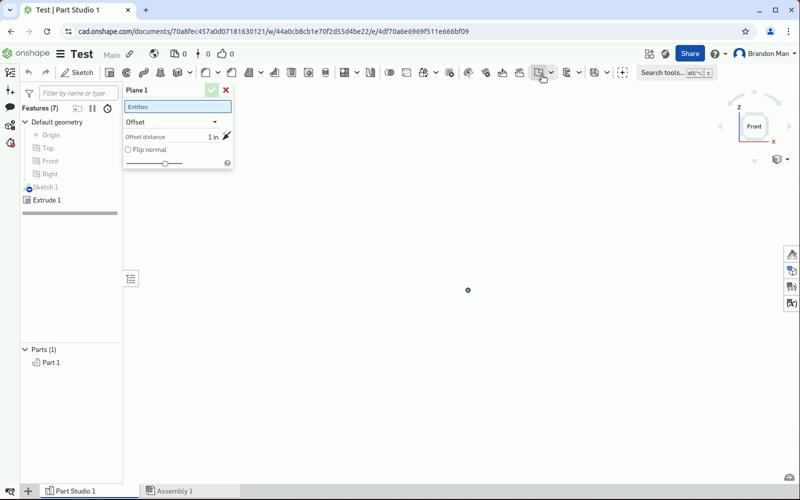
mouse_move(73, 163)
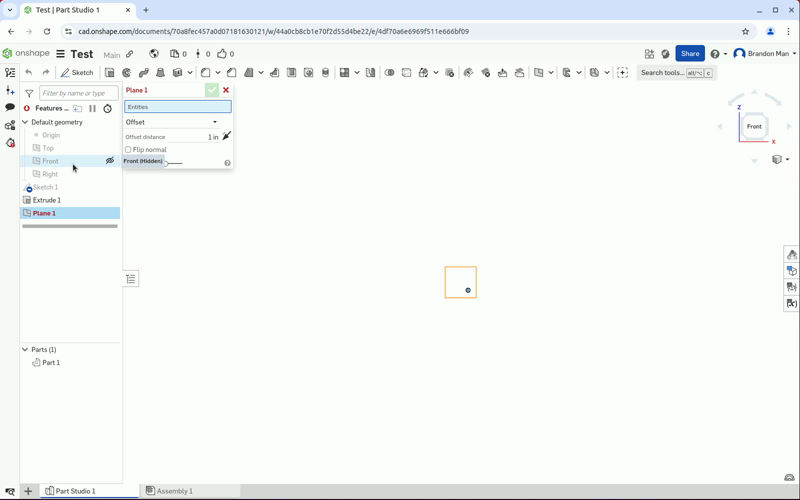
click(73, 163)
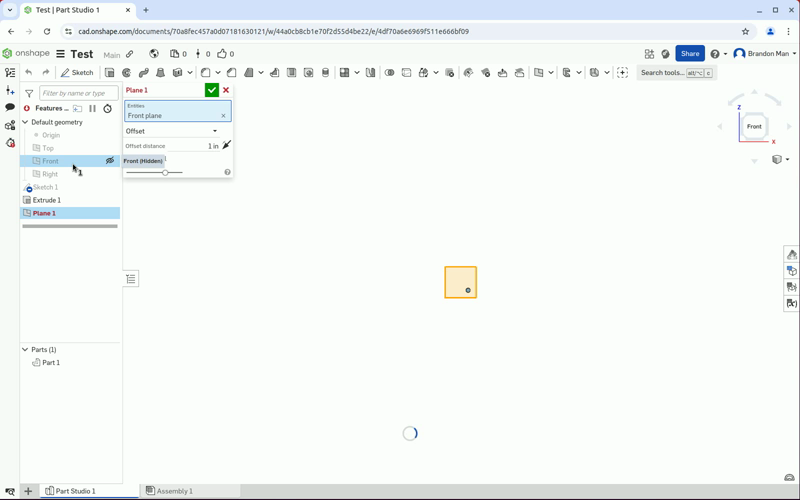
key(tab, 2)
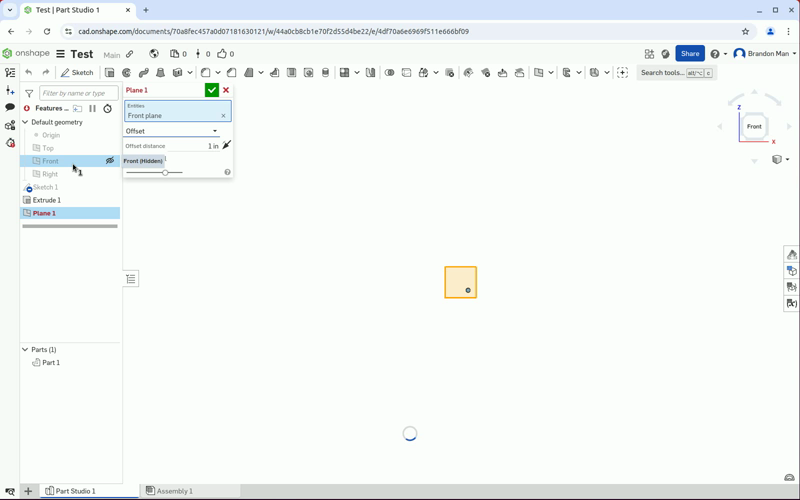
text(23.108)
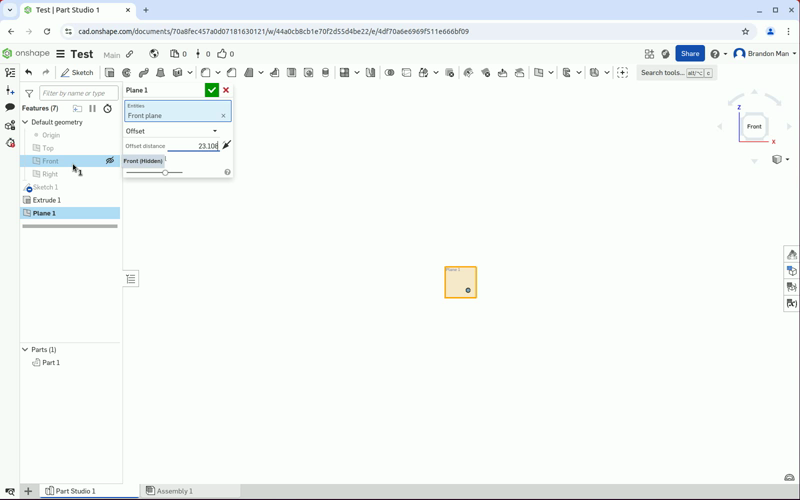
key(enter, 2)
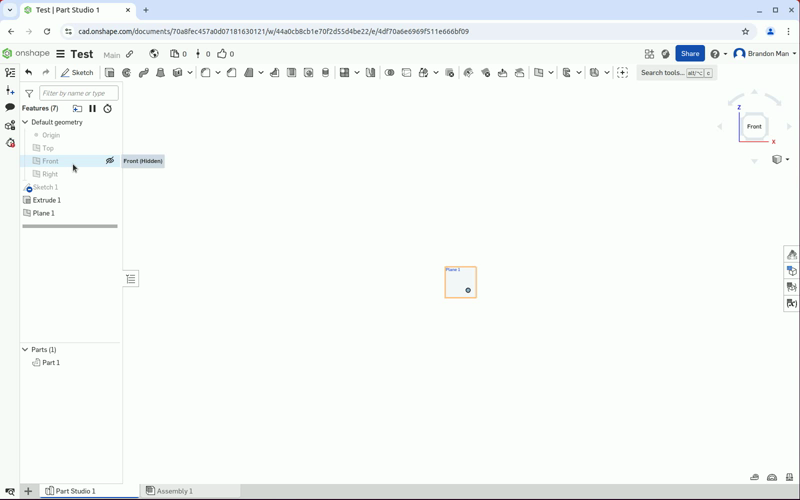
key(shift+s)
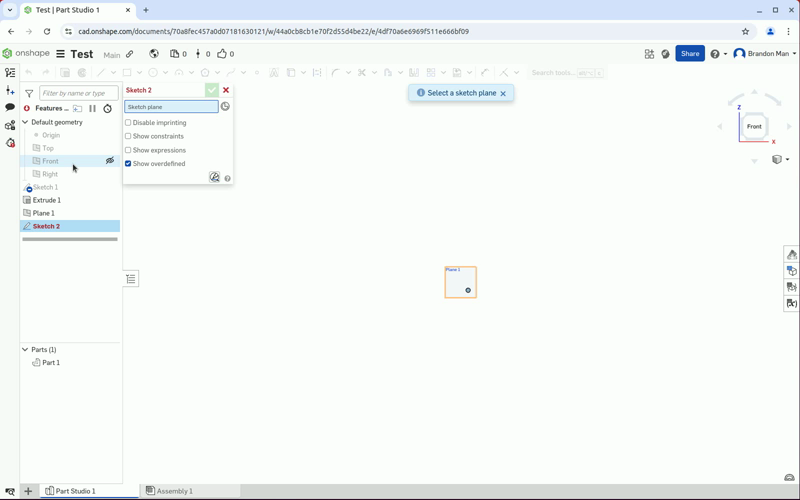
mouse_move(73, 215)
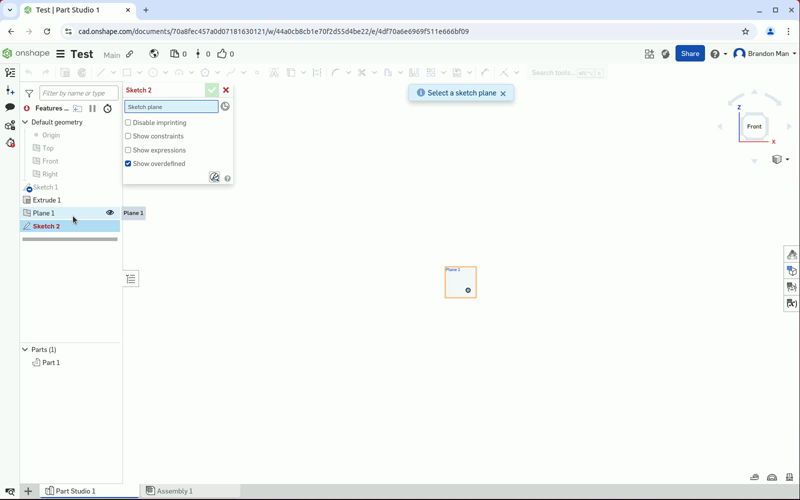
click(73, 215)
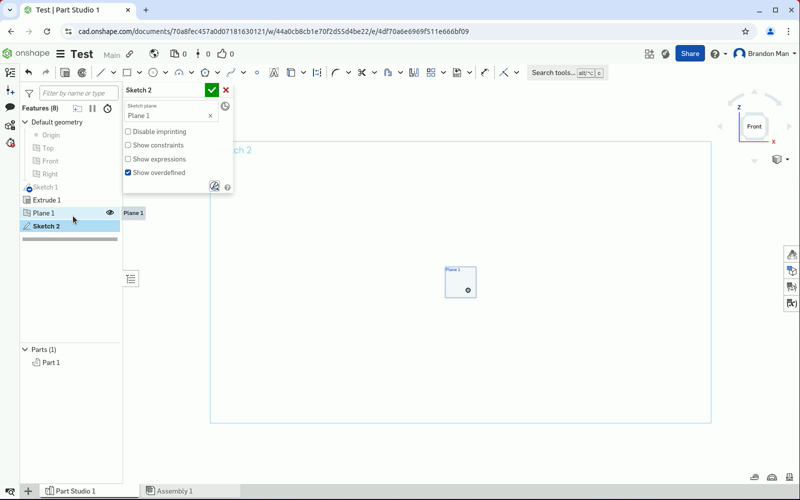
mouse_move(73, 352)
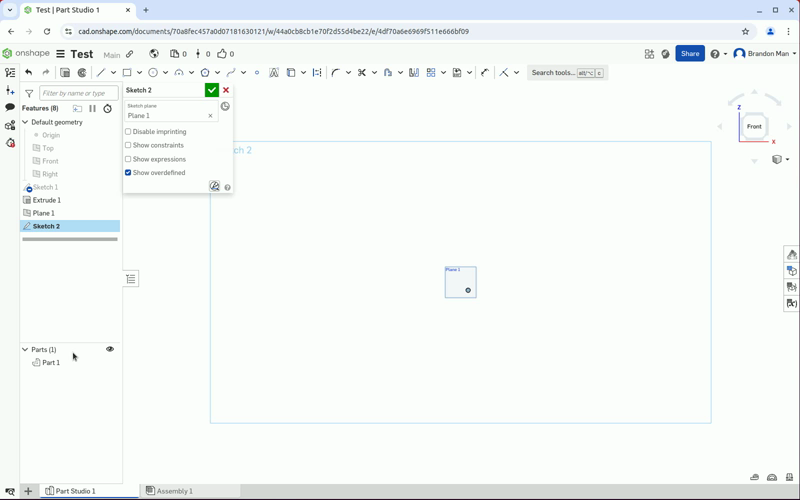
key(y)
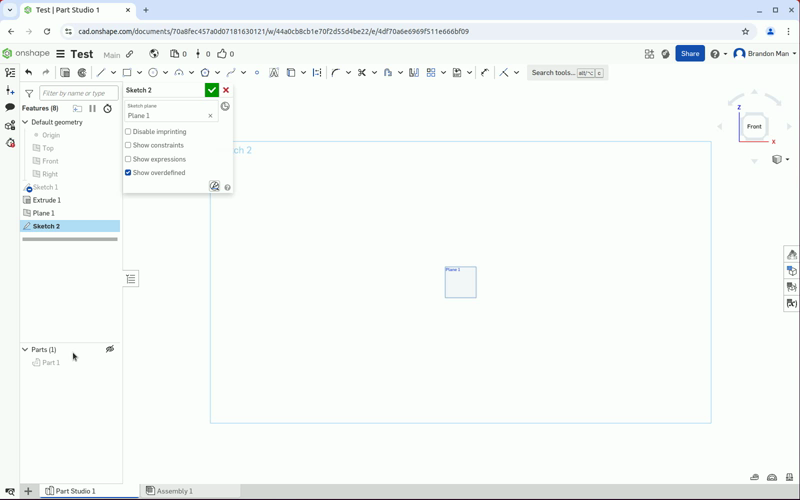
key(c)
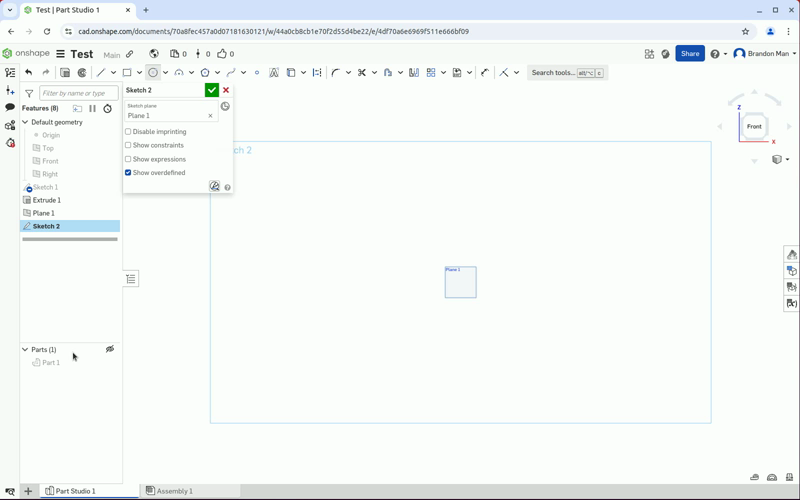
key_down(shift)
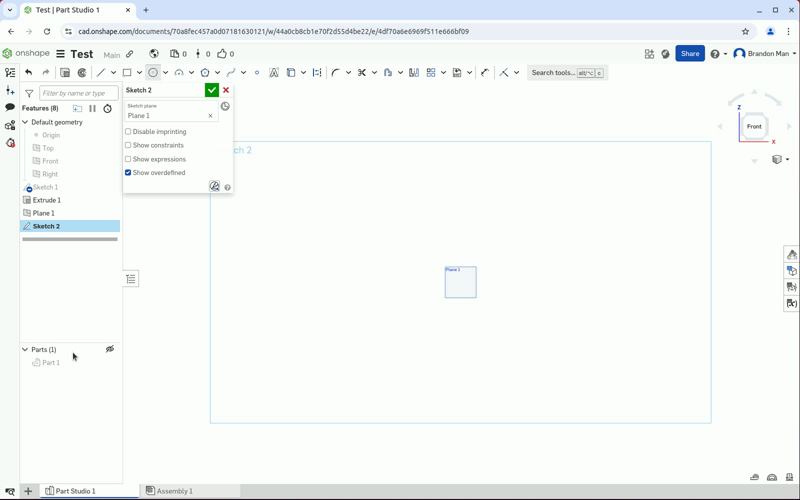
mouse_move(467, 290)
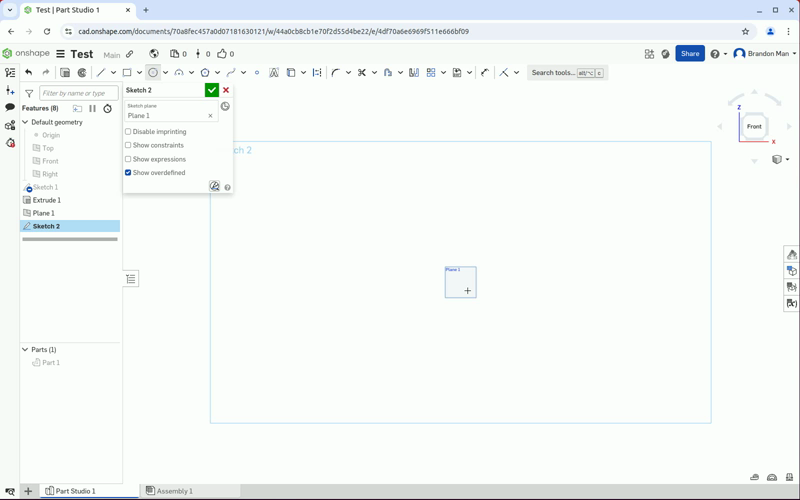
click(467, 290)
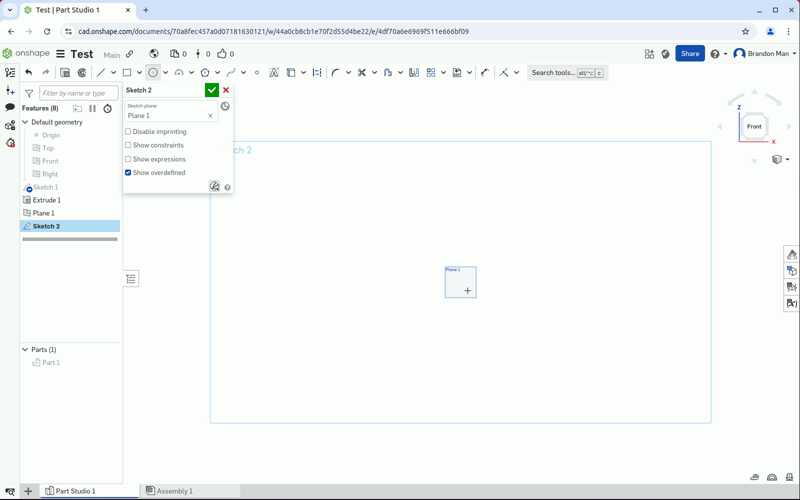
key_up(shift)
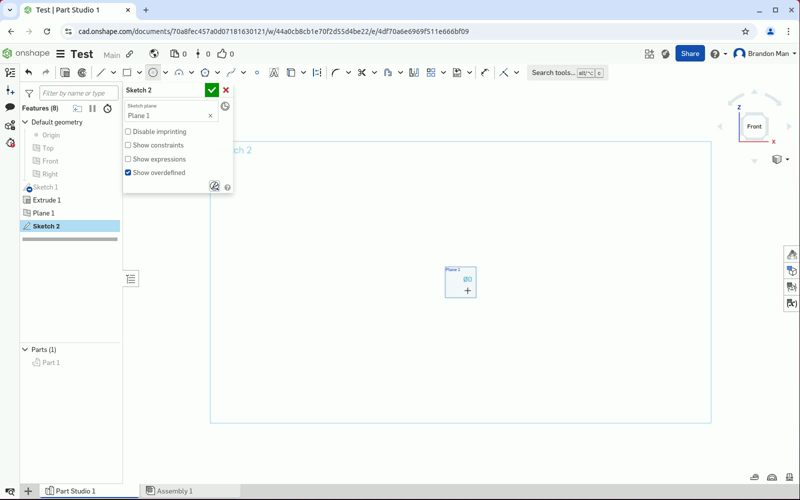
mouse_move(468, 290)
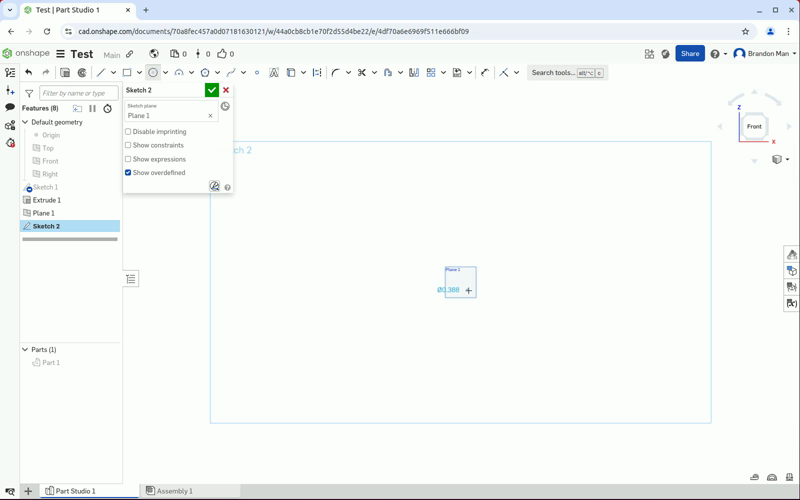
scroll(6)
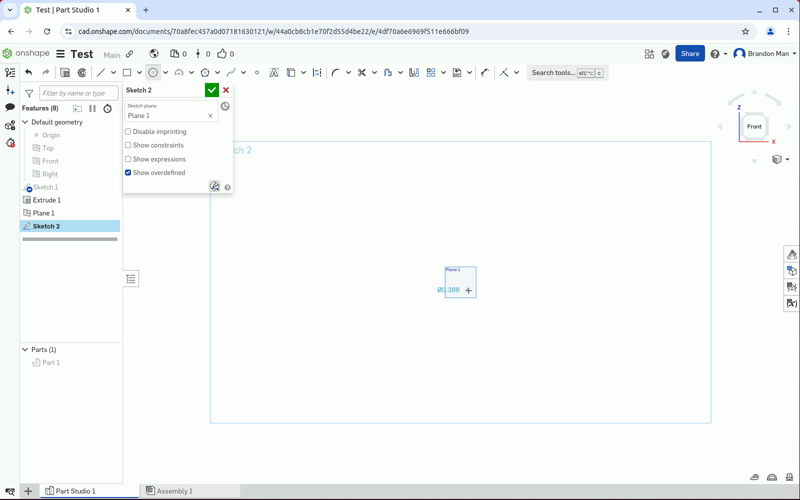
scroll(6)
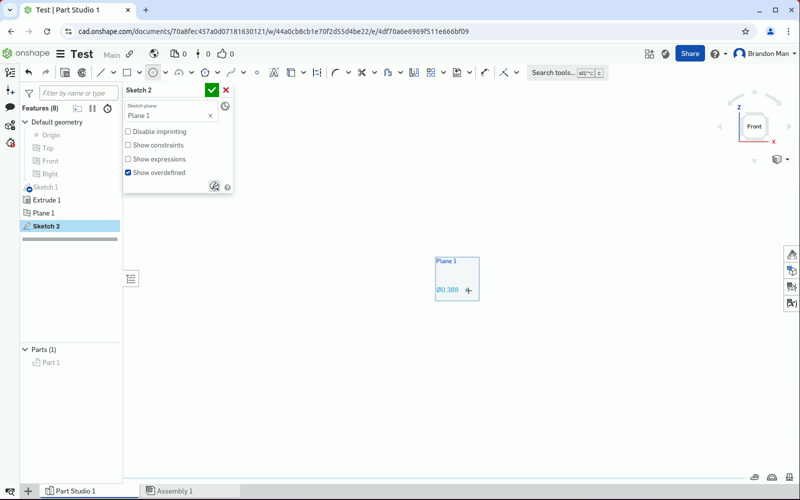
scroll(6)
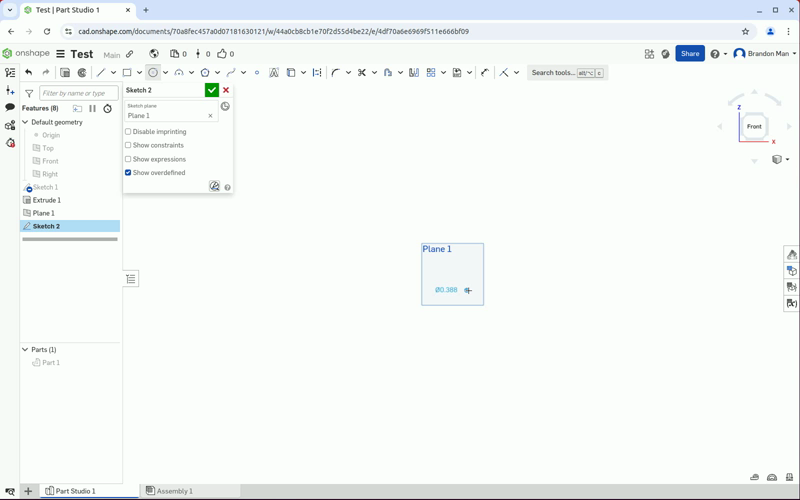
scroll(6)
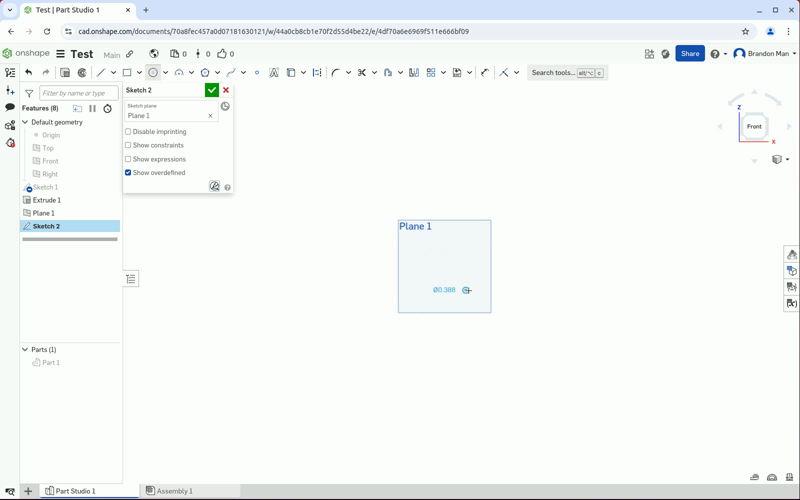
scroll(6)
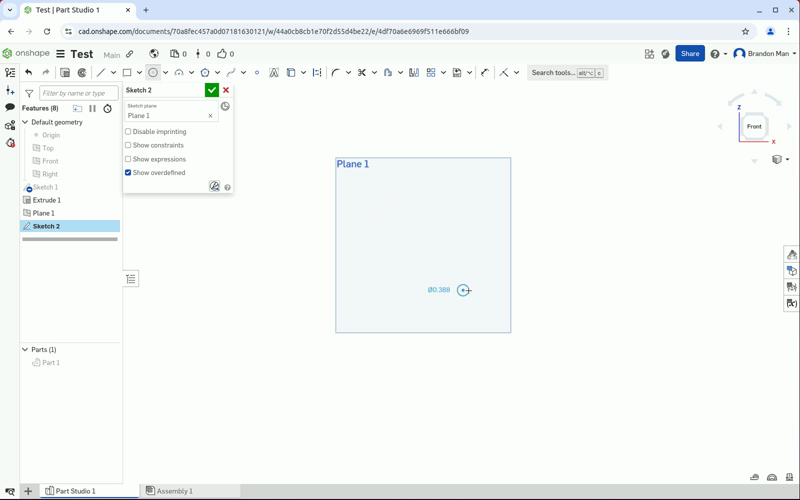
scroll(6)
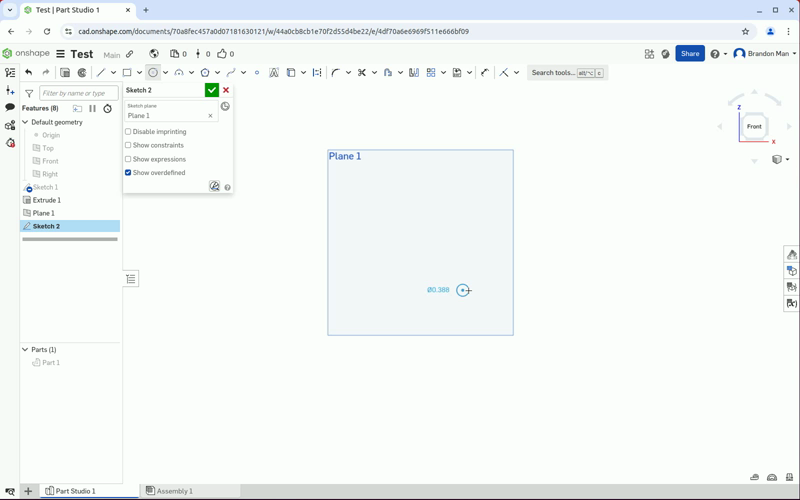
scroll(6)
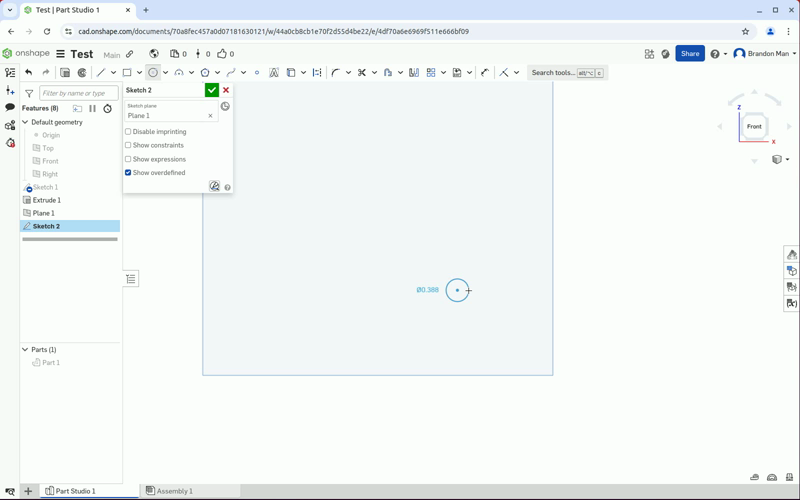
click(468, 290)
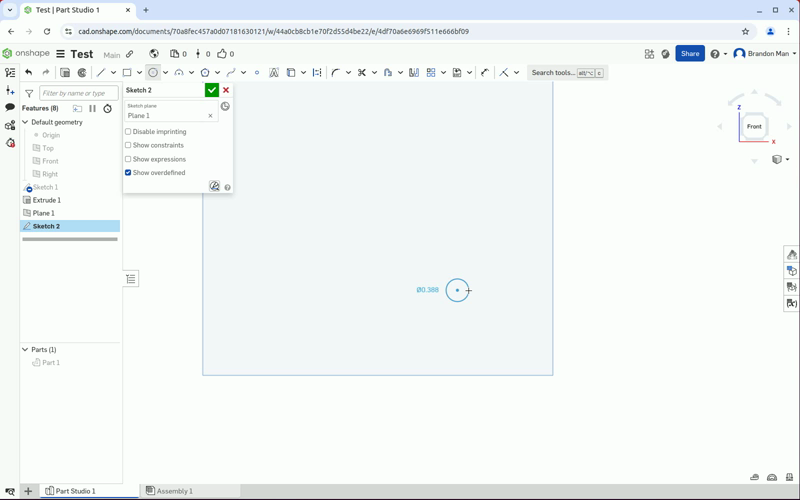
scroll(-6)
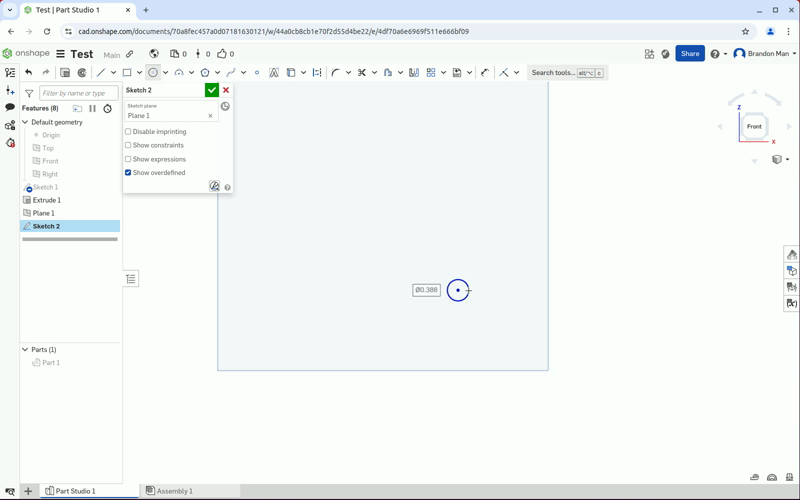
scroll(-6)
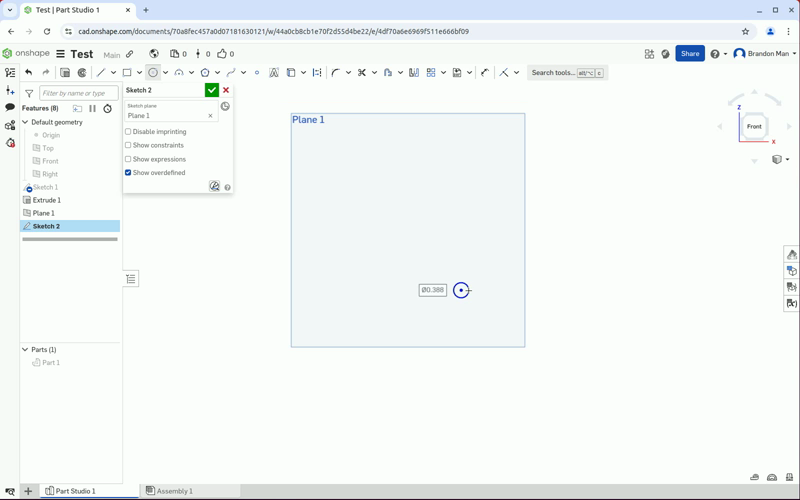
scroll(-6)
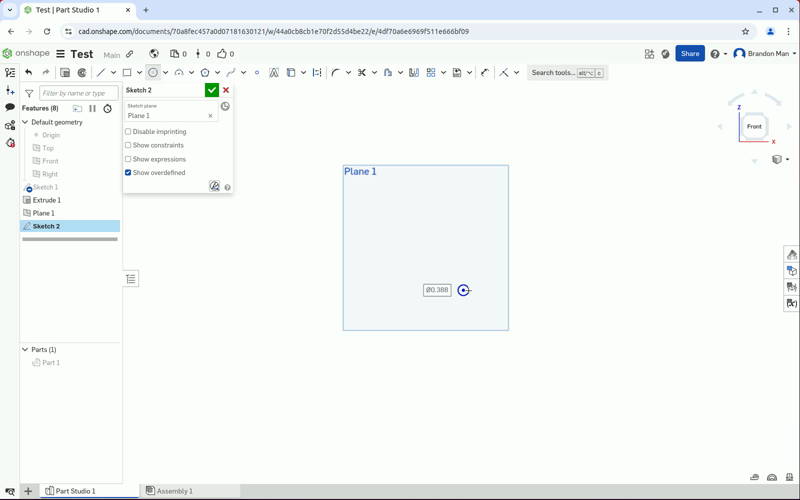
scroll(-6)
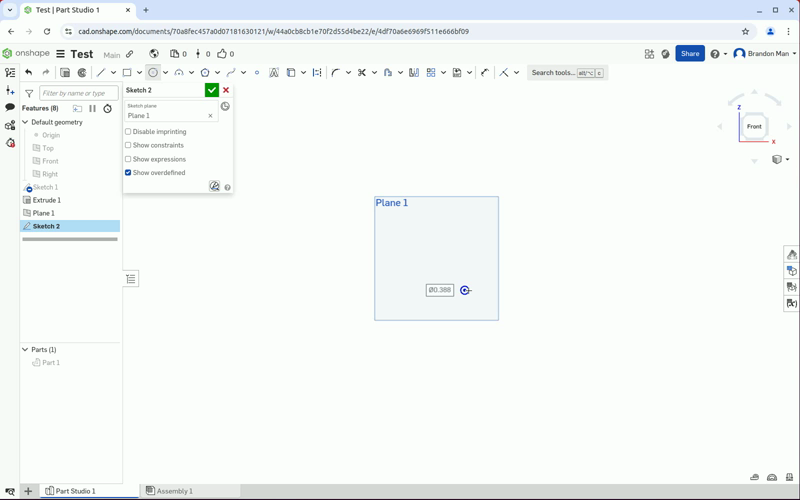
scroll(-6)
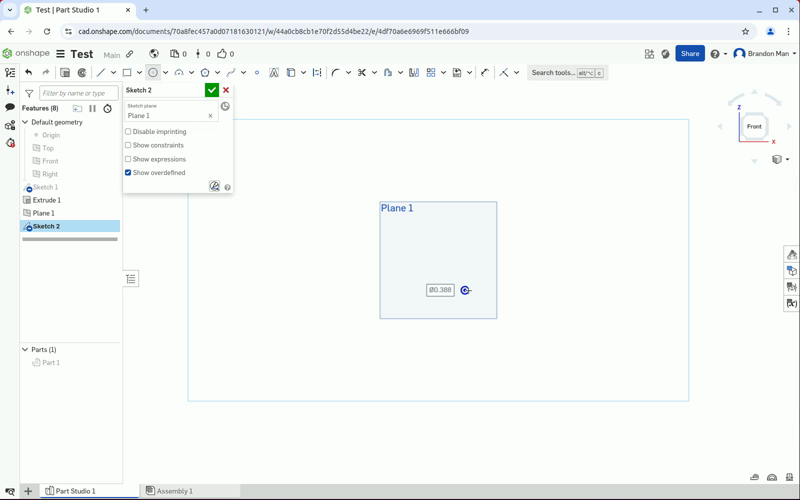
scroll(-6)
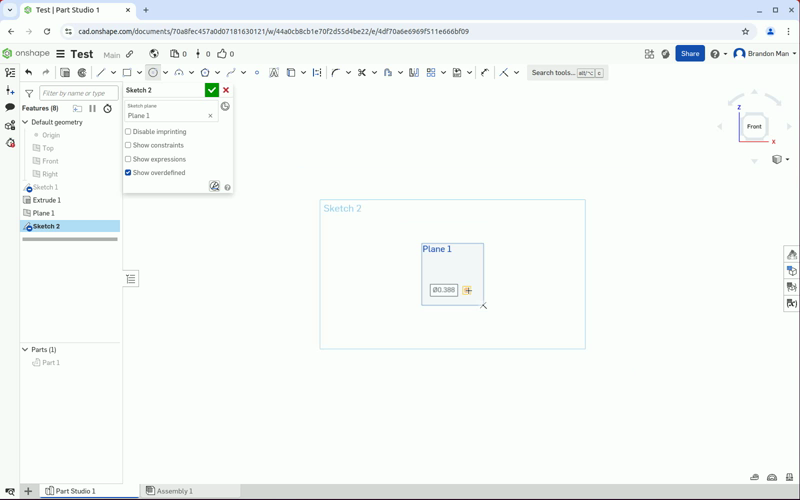
scroll(-6)
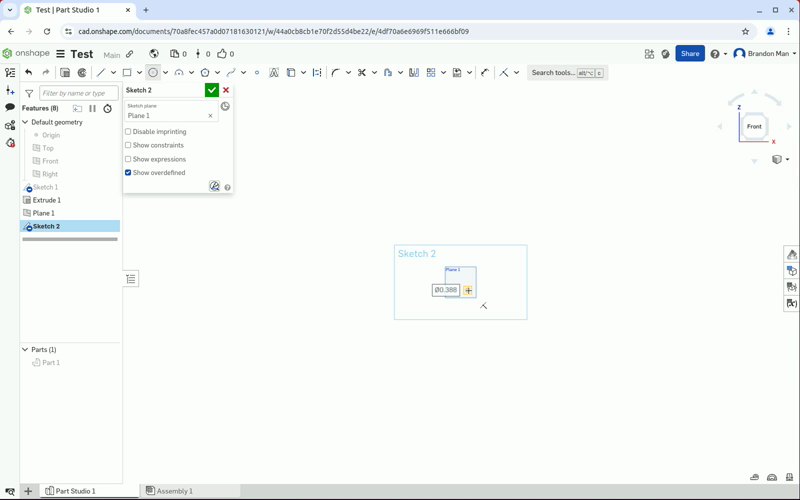
key(esc)
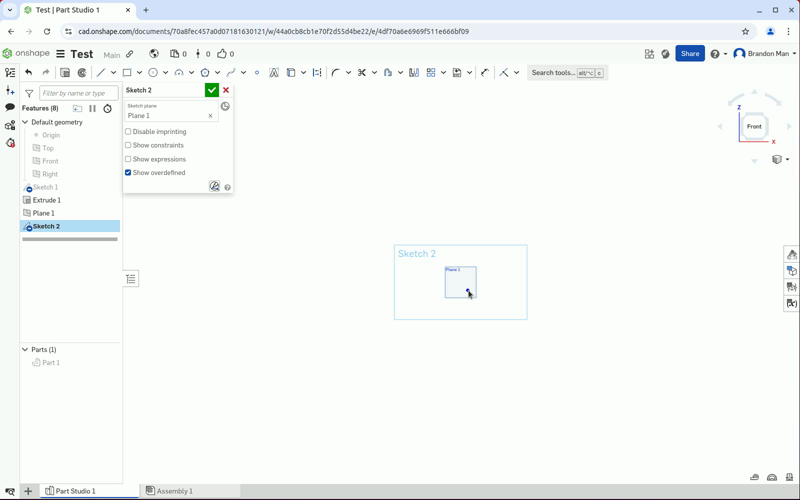
mouse_move(467, 290)
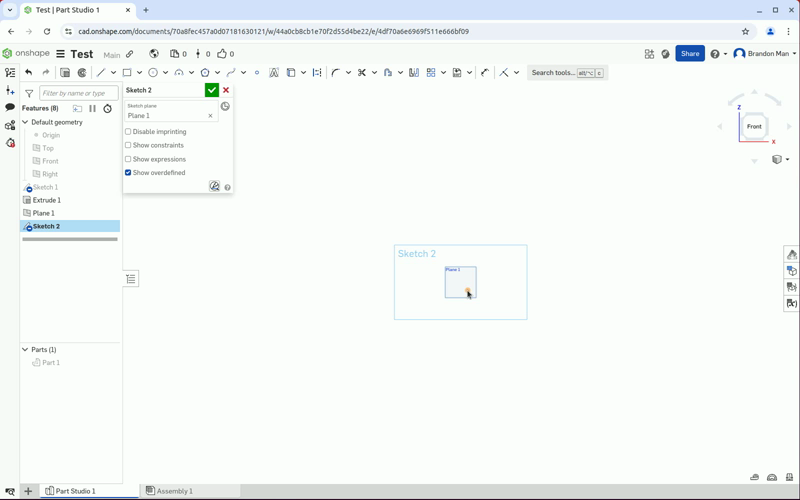
scroll(6)
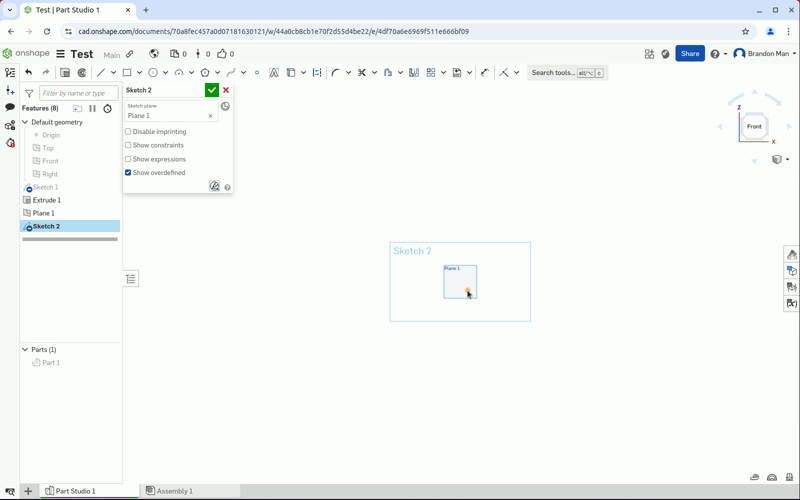
scroll(6)
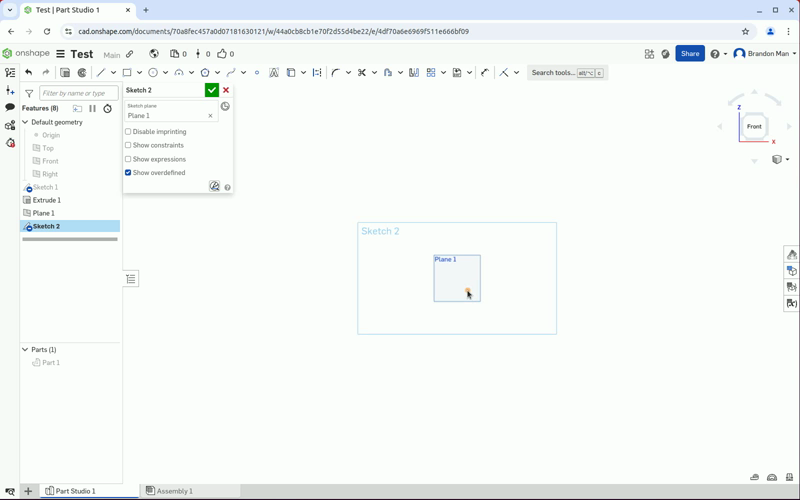
scroll(6)
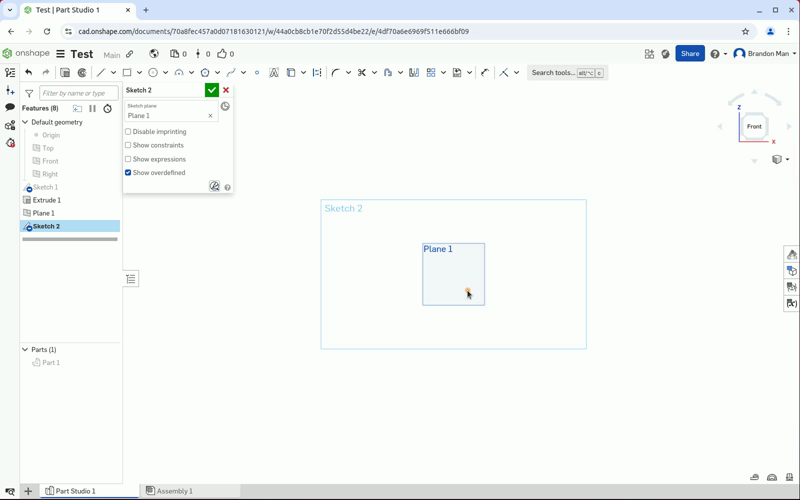
scroll(6)
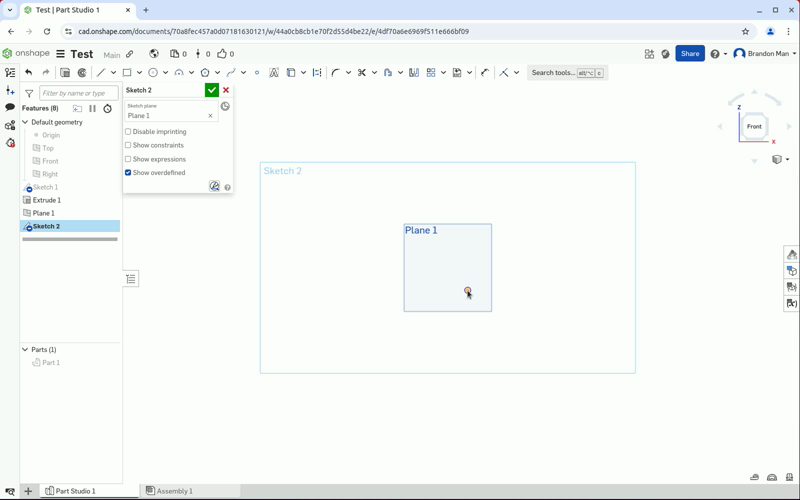
scroll(6)
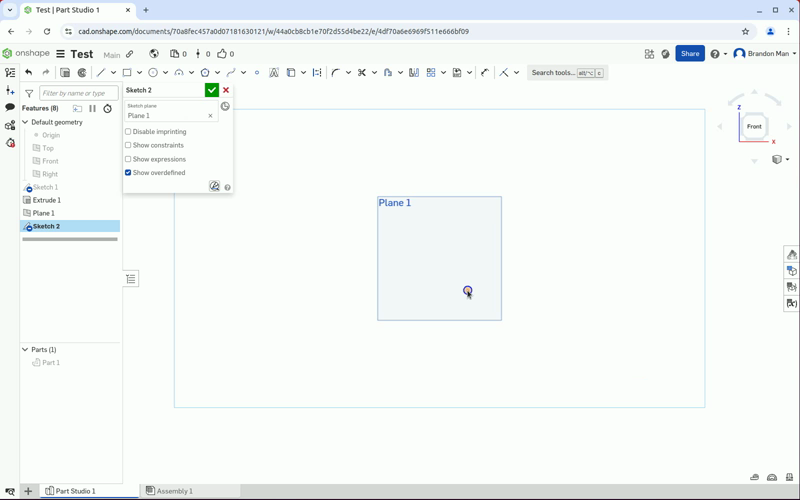
scroll(6)
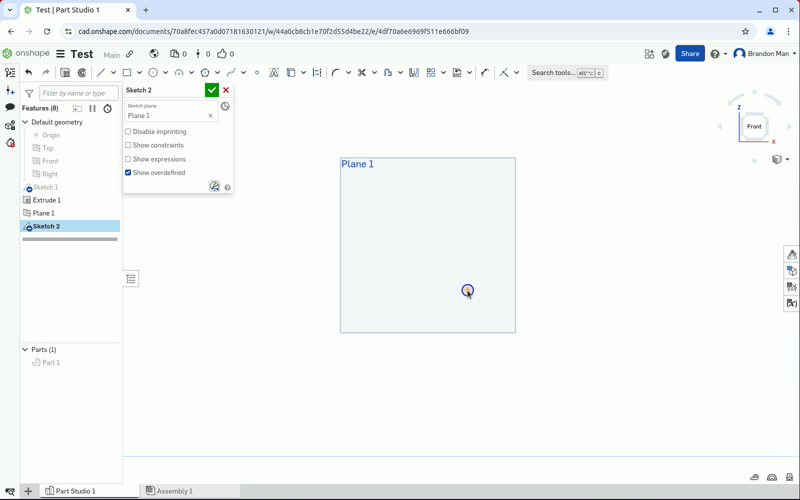
scroll(6)
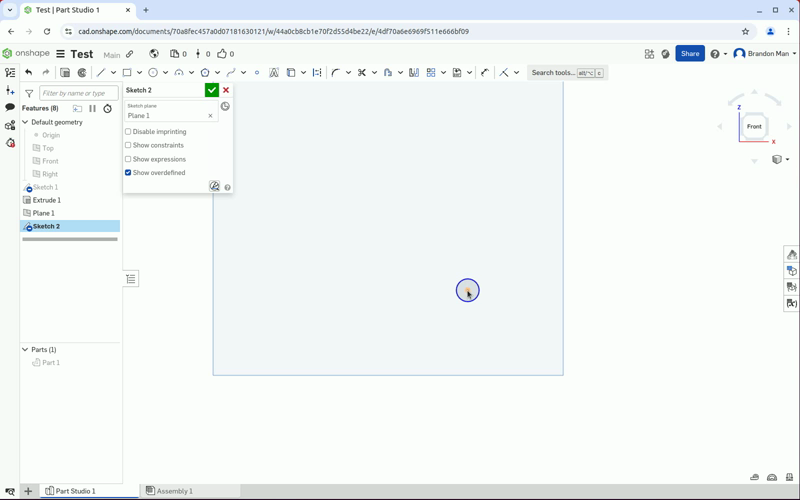
click(467, 290)
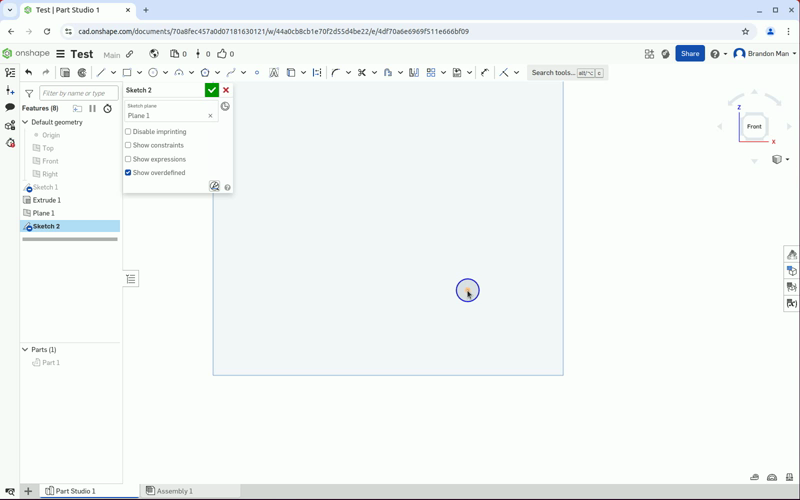
scroll(-6)
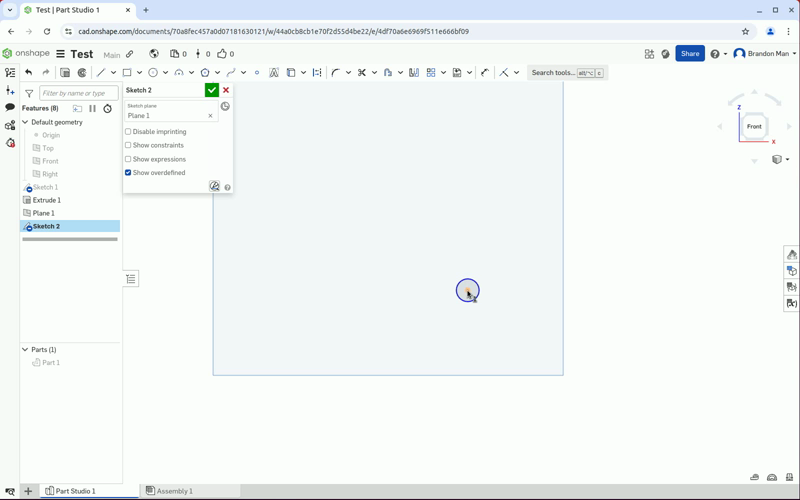
scroll(-6)
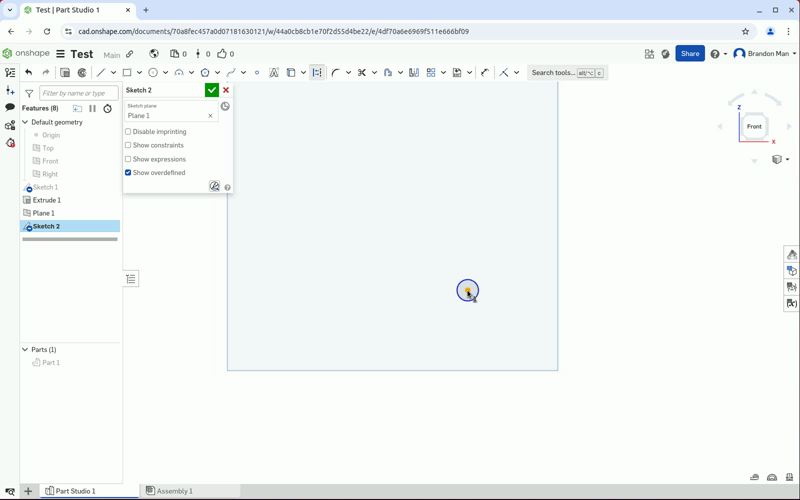
scroll(-6)
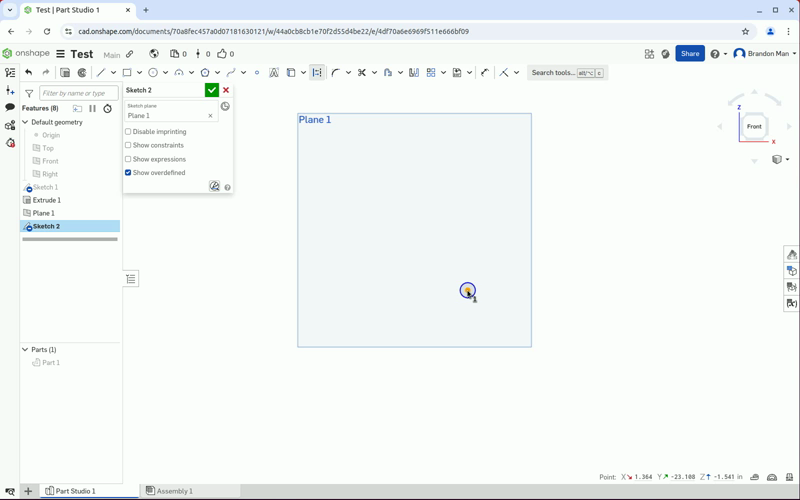
scroll(-6)
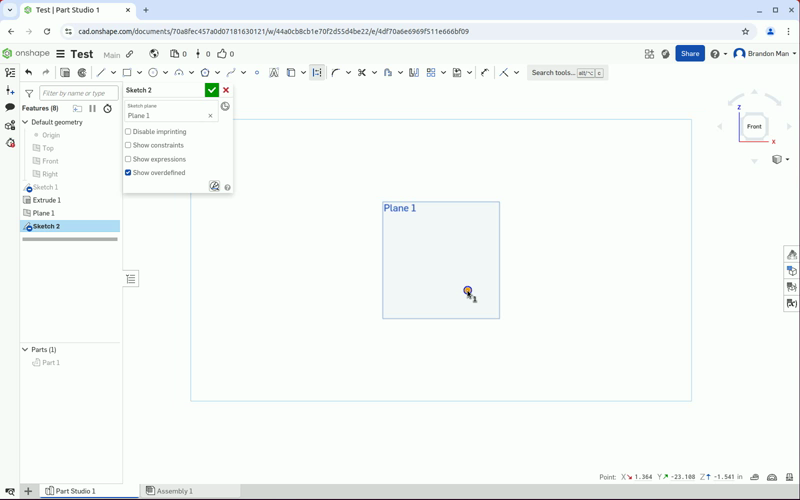
scroll(-6)
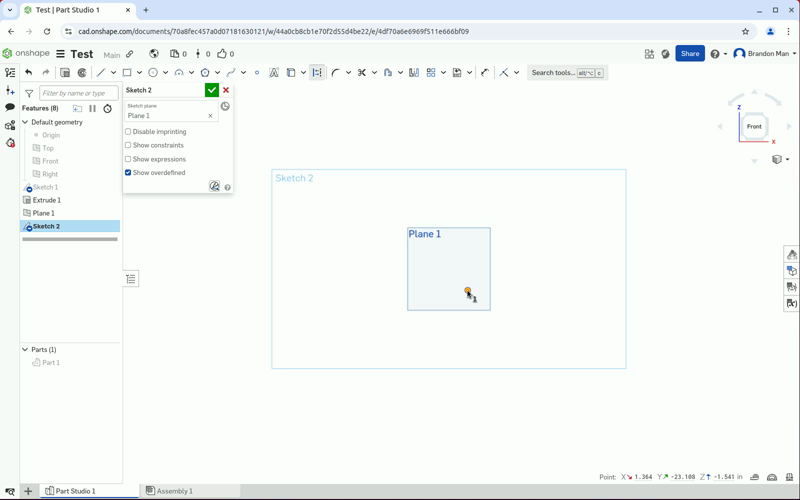
scroll(-6)
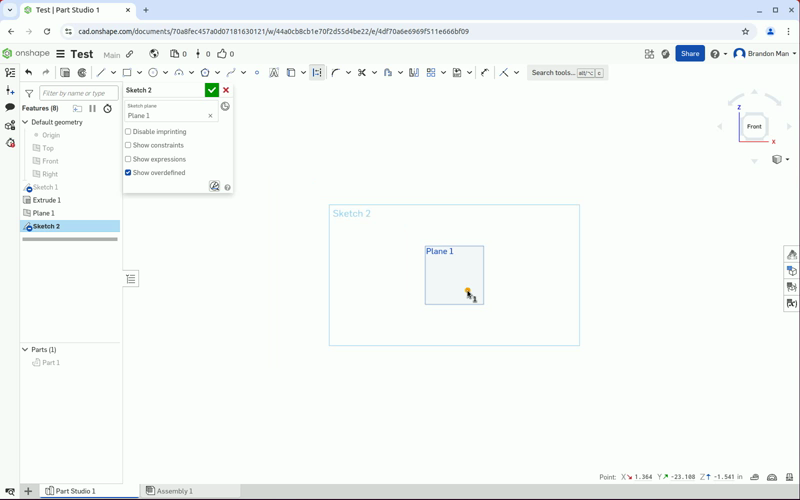
scroll(-6)
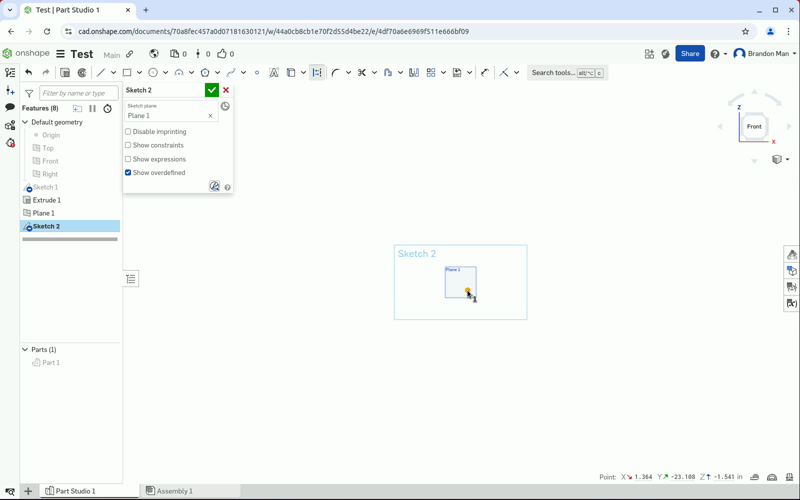
mouse_move(73, 352)
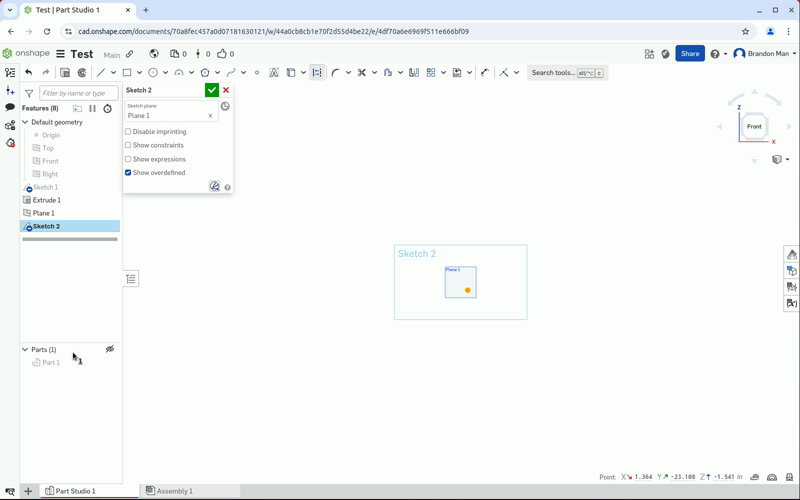
key(shift+y)
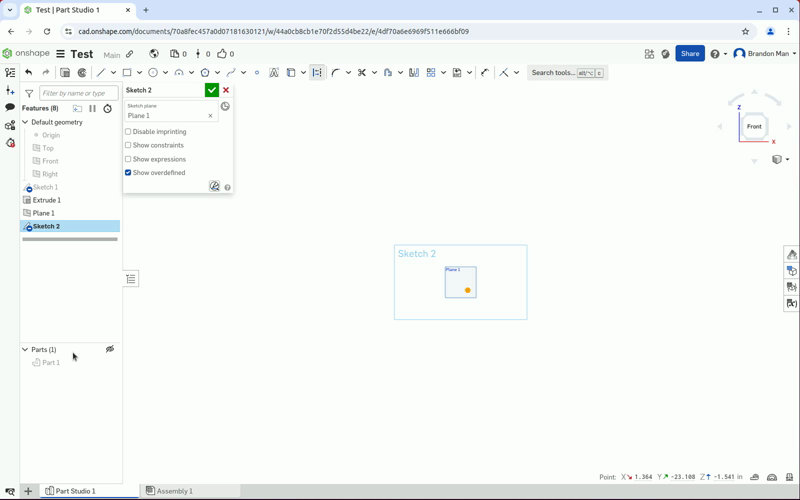
key(shift+e)
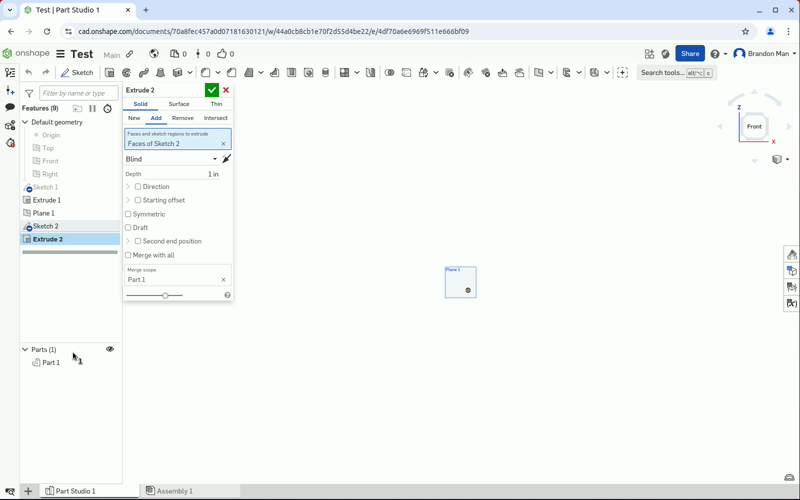
mouse_move(143, 106)
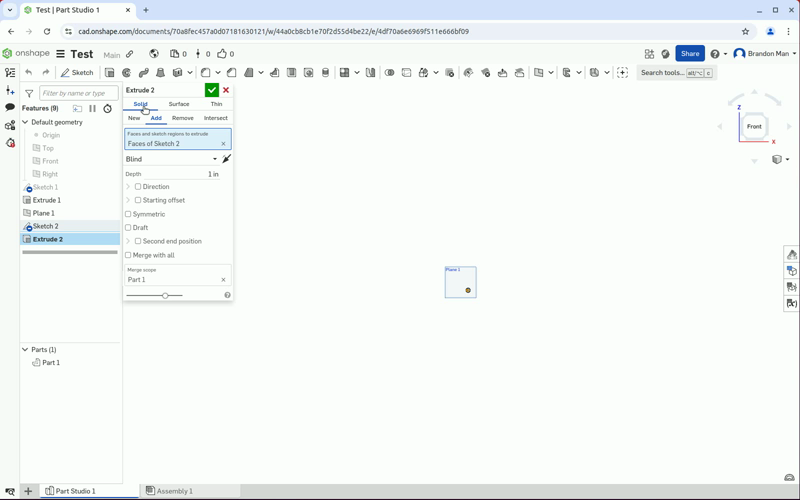
click(143, 106)
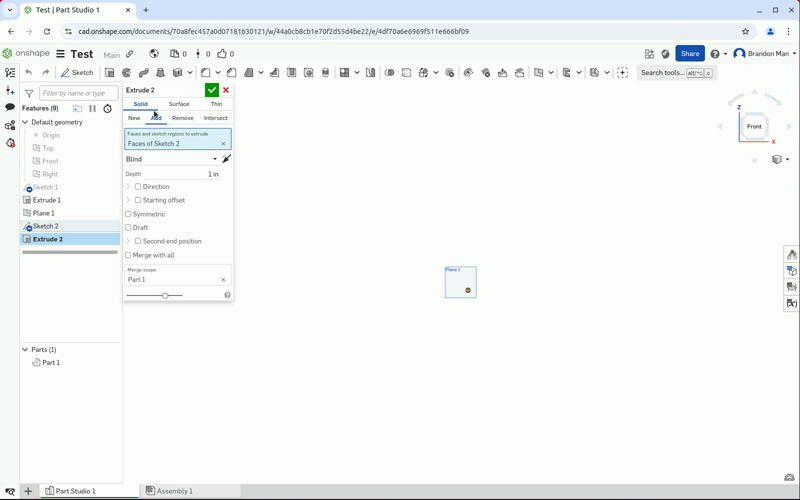
mouse_move(186, 120)
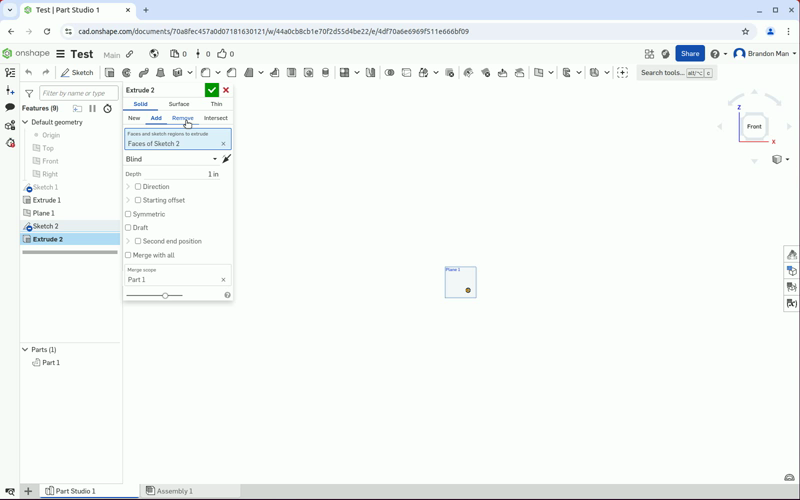
click(186, 120)
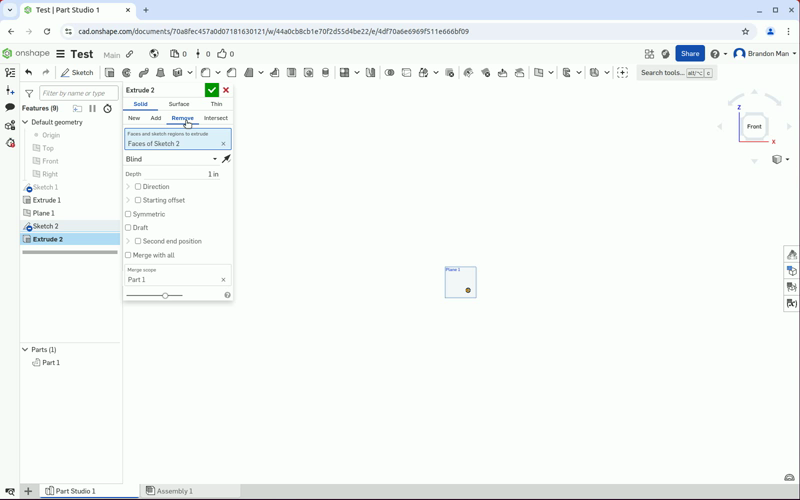
key(tab, 4)
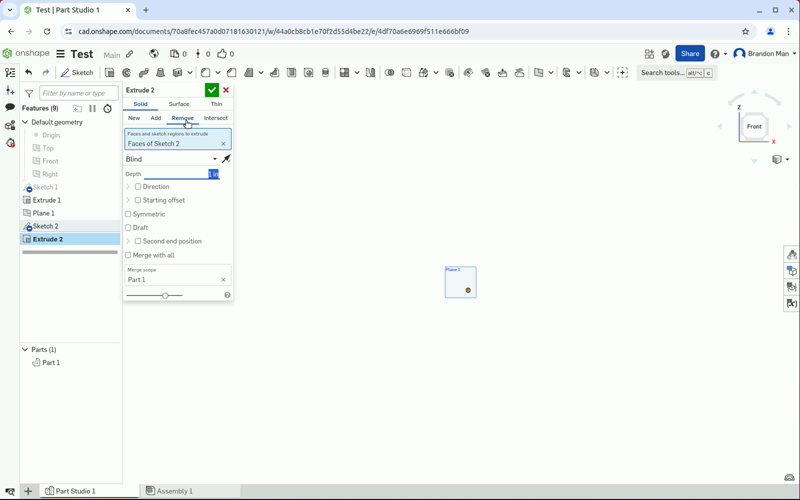
text(0.963)
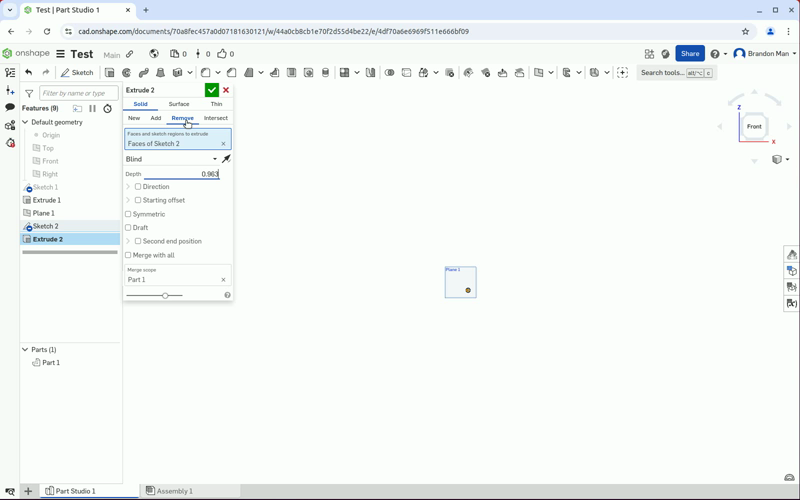
key(tab, 6)
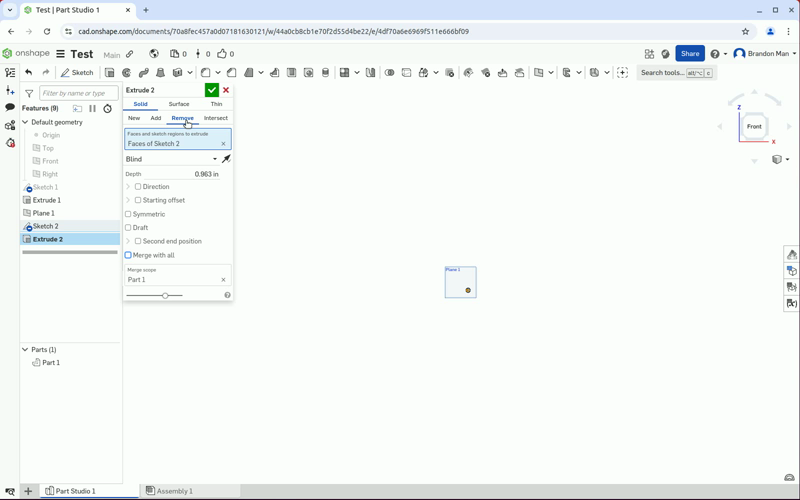
key(space)
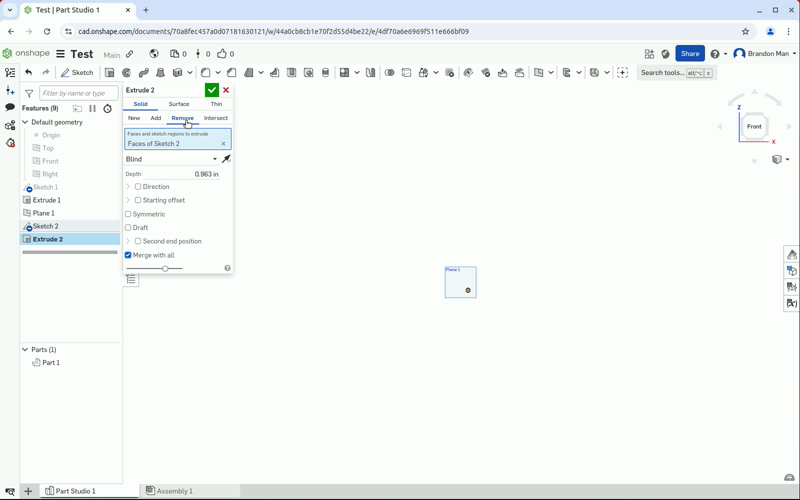
key(enter)
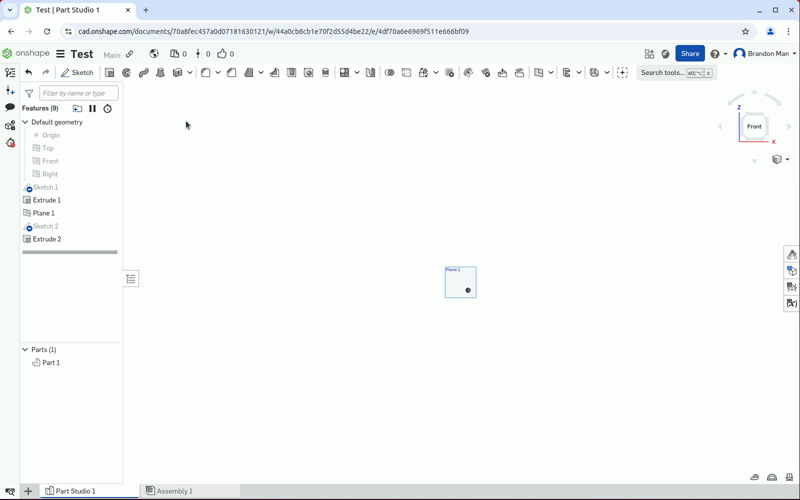
key(shift+h)
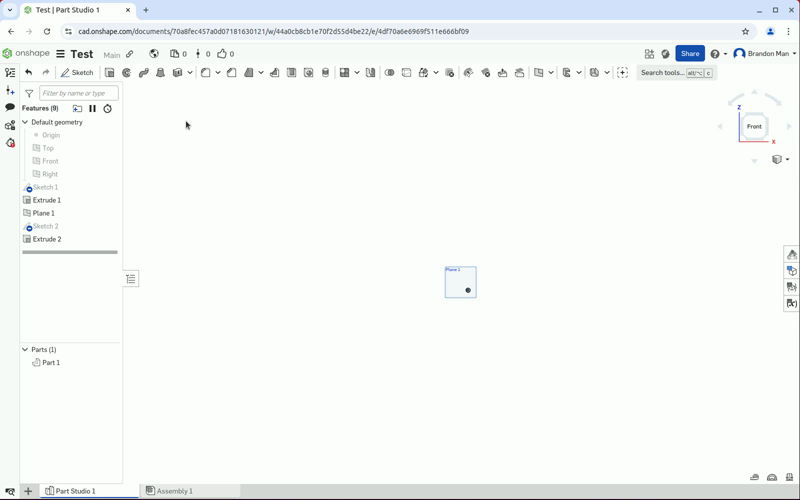
key(shift+h)
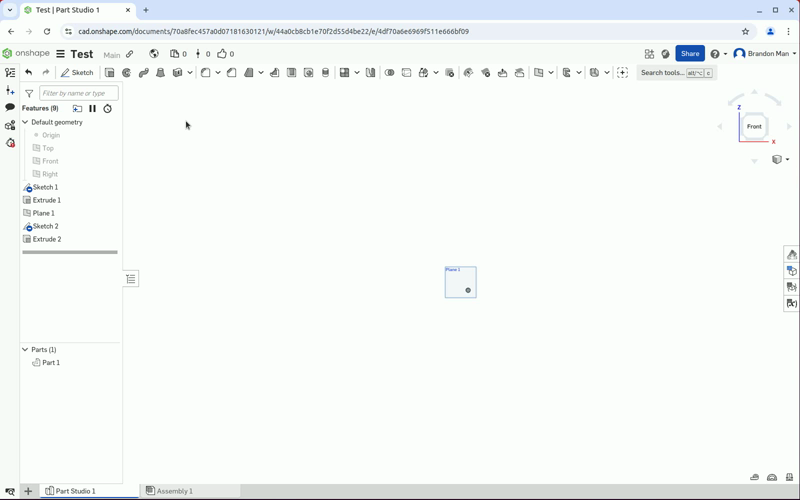
key(shift+7)
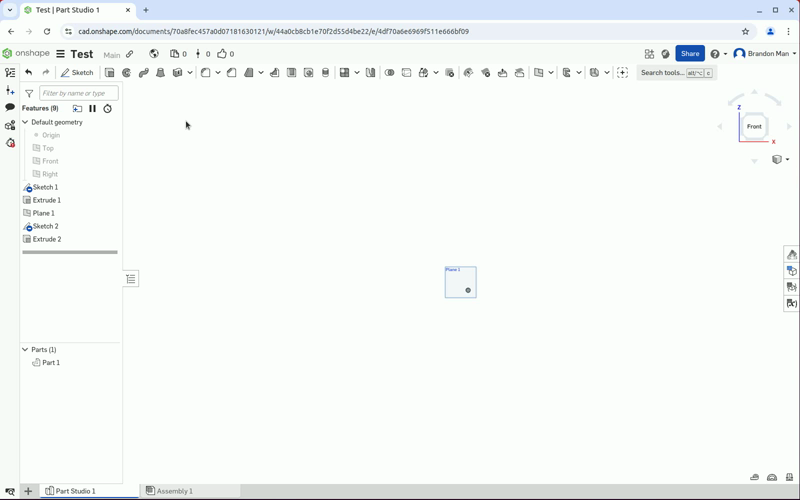
key(left, 2)
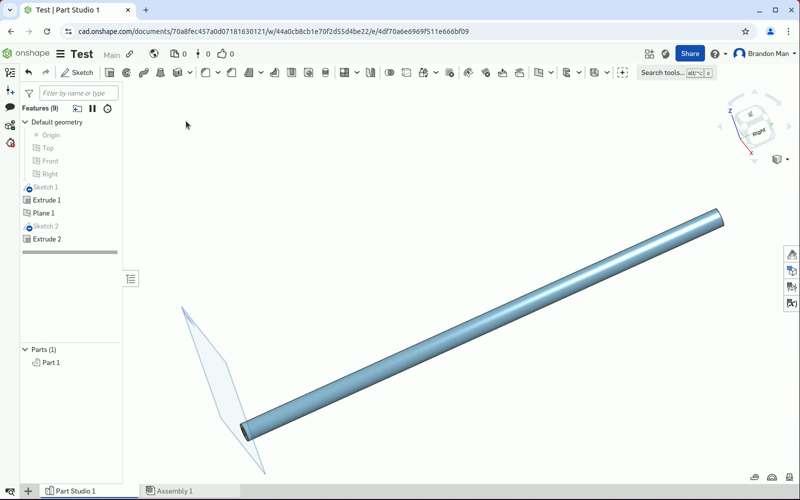
key(down, 2)
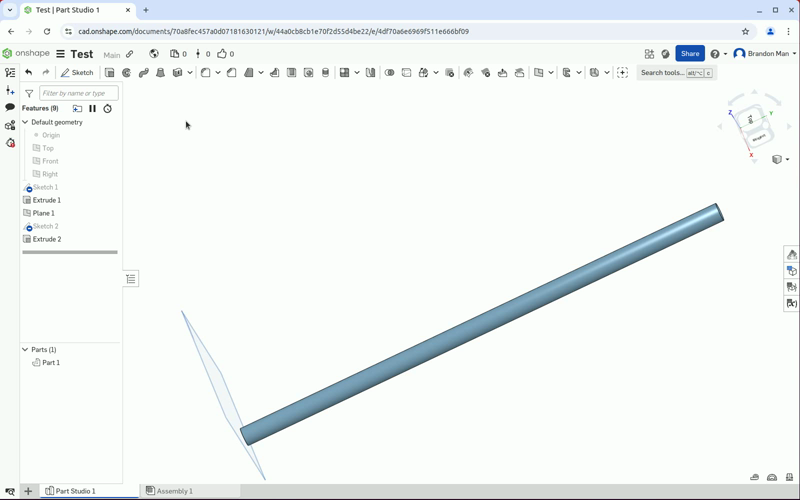
key(up, 2)
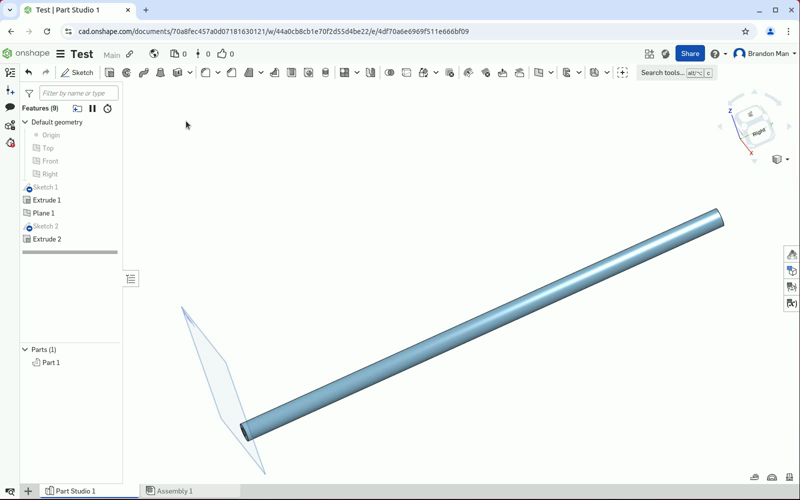
key(right, 2)
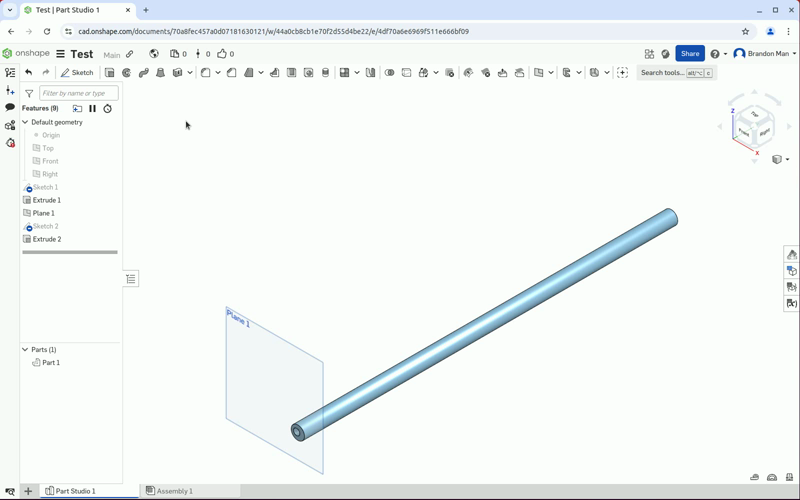
mouse_move(73, 189)
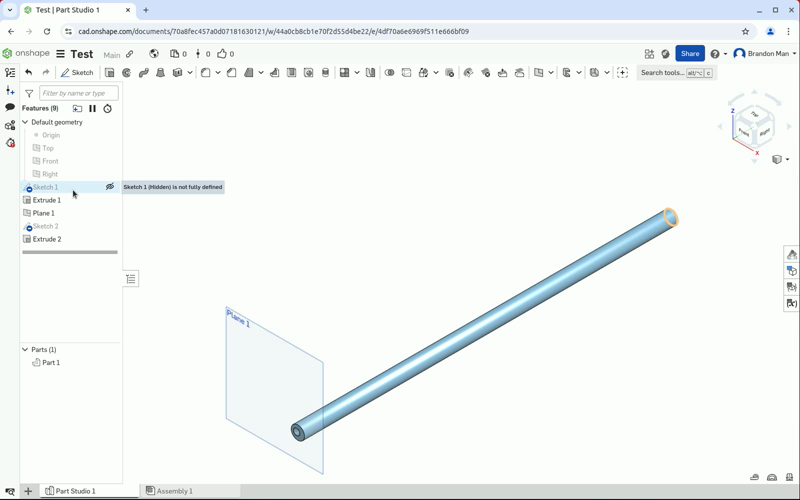
click(73, 189)